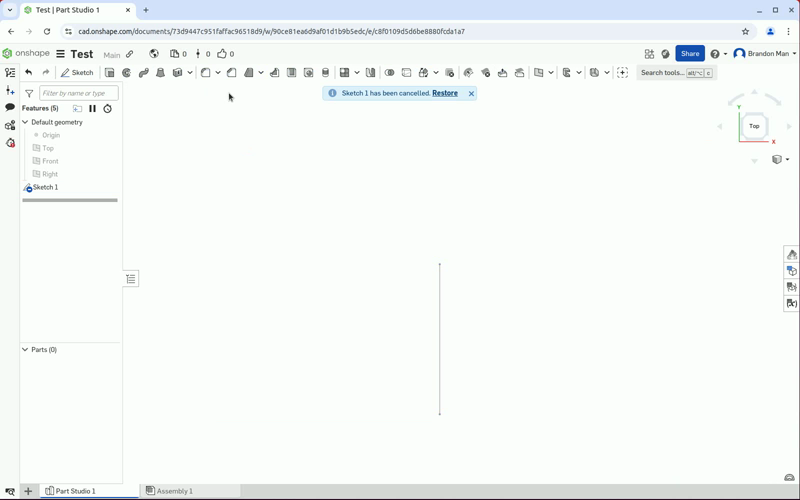
key(shift+h)
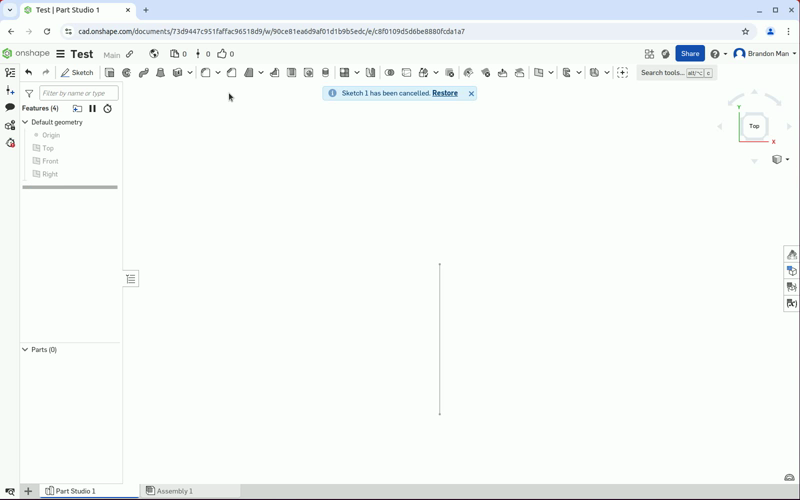
mouse_move(73, 352)
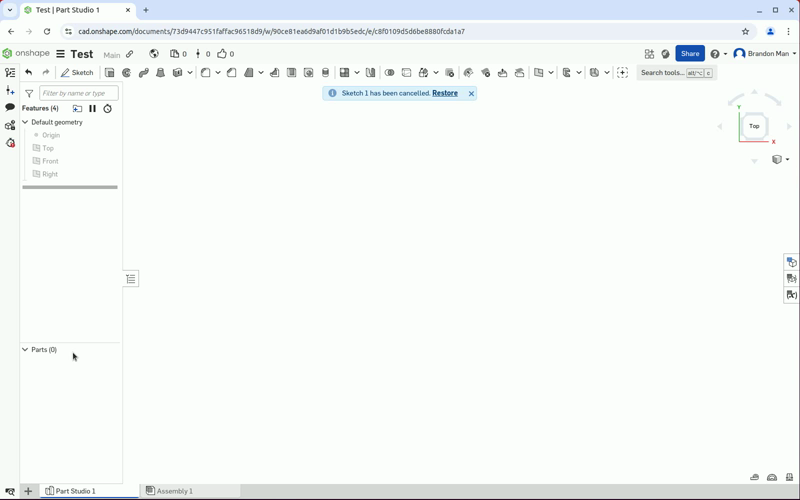
key(y)
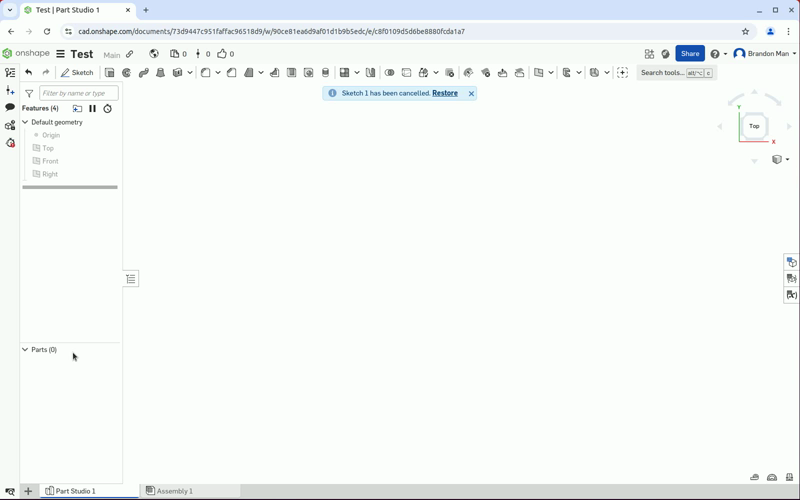
key(shift+p)
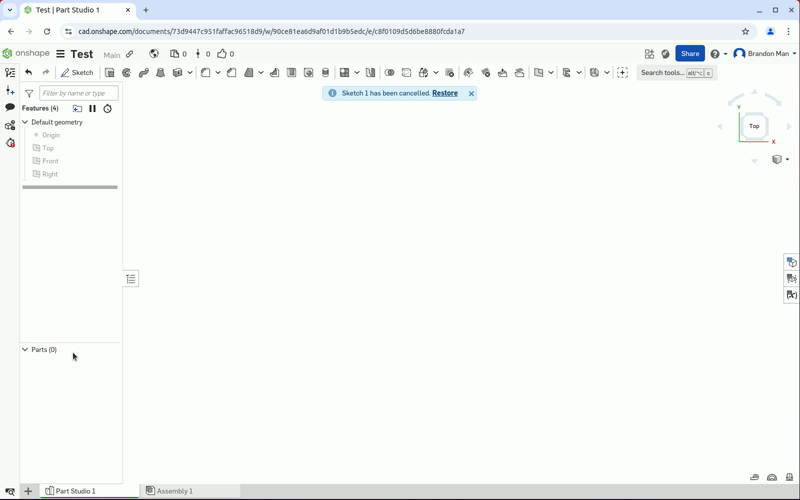
key(space)
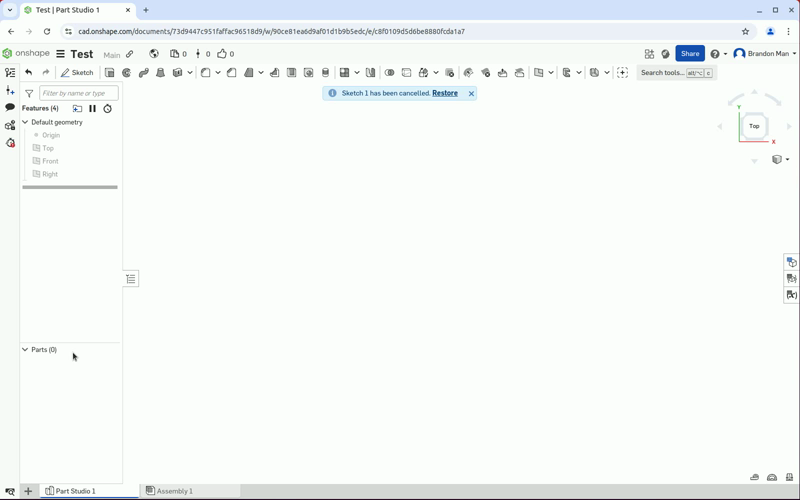
key_down(shift)
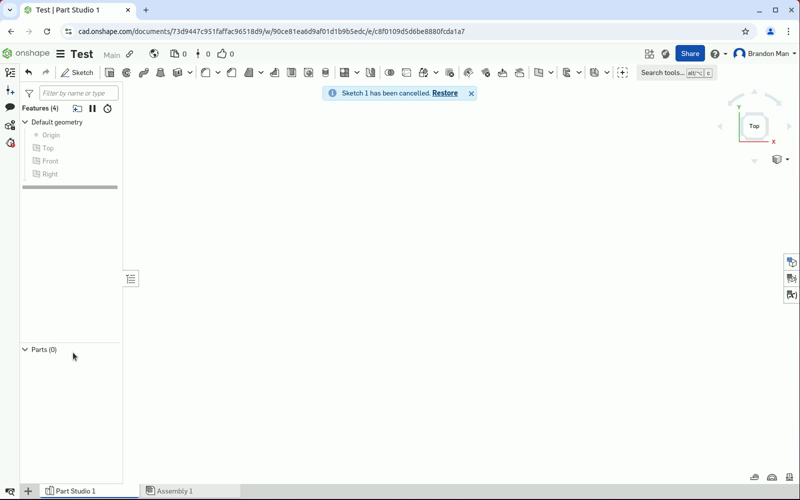
key(up)
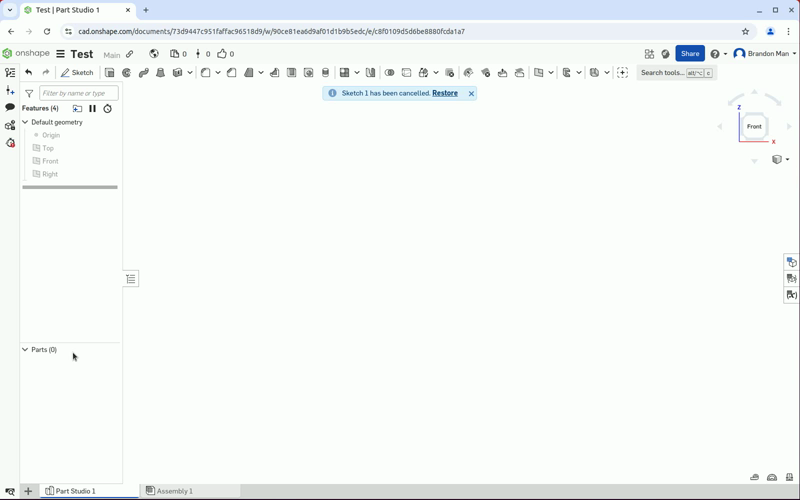
key_up(shift)
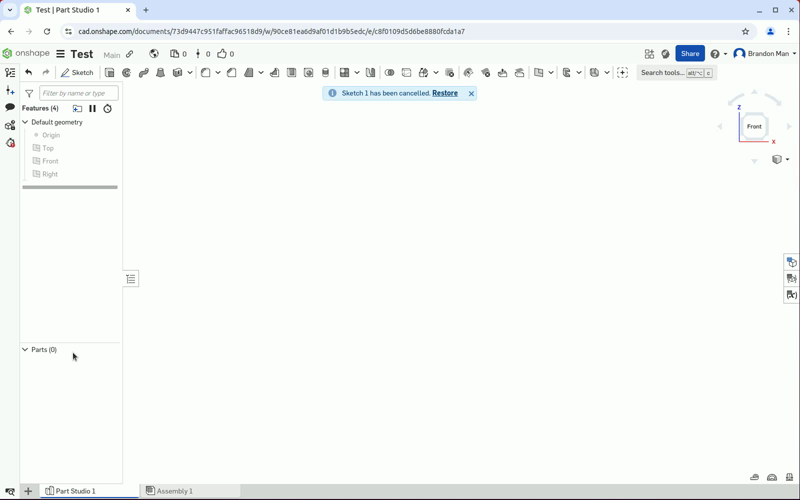
key(space)
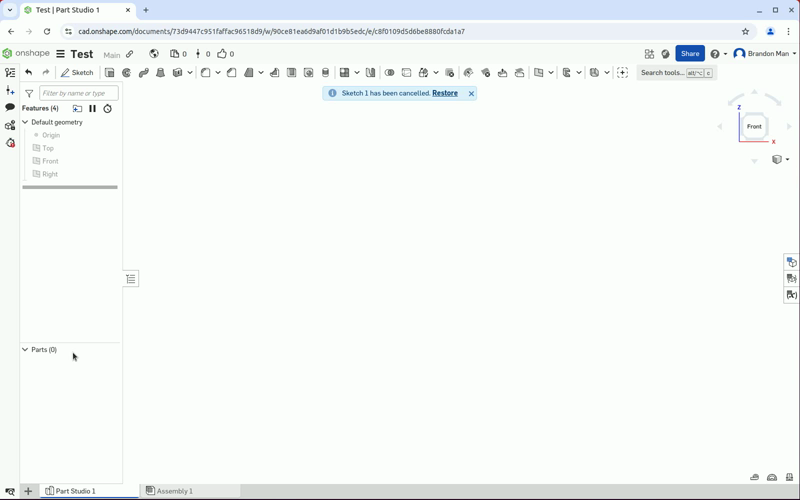
key_down(shift)
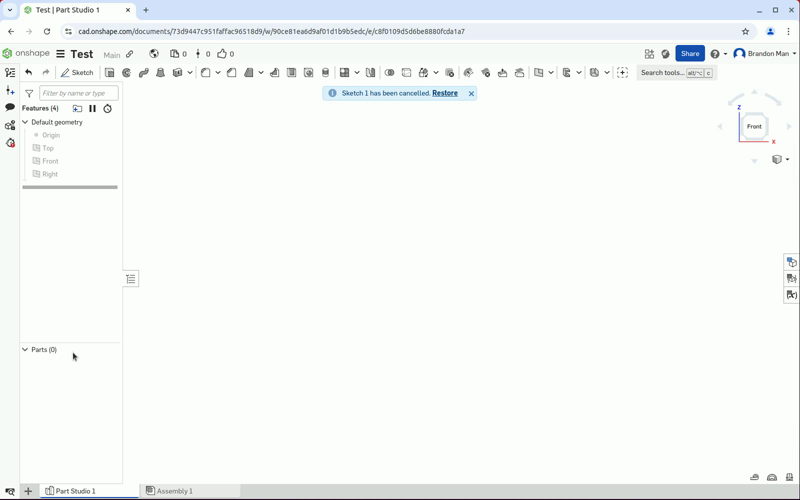
key(left)
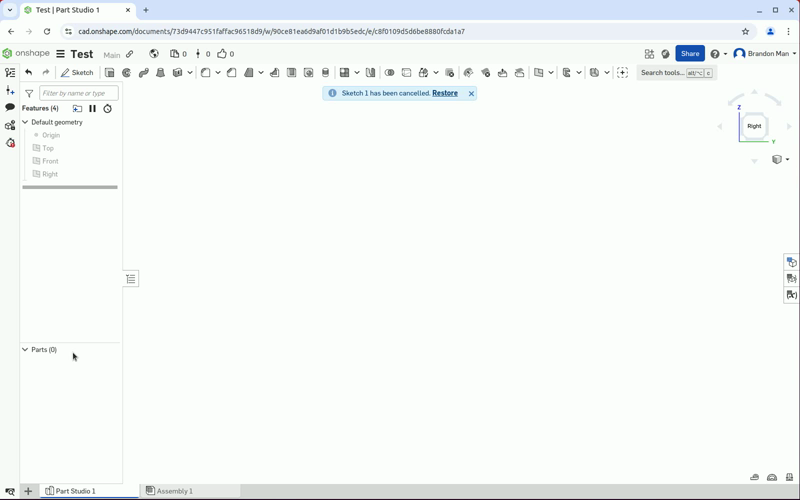
key_up(shift)
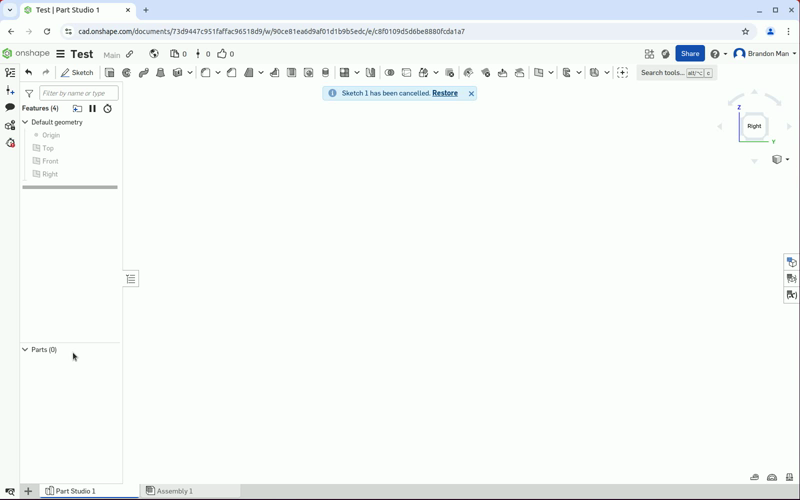
mouse_move(73, 352)
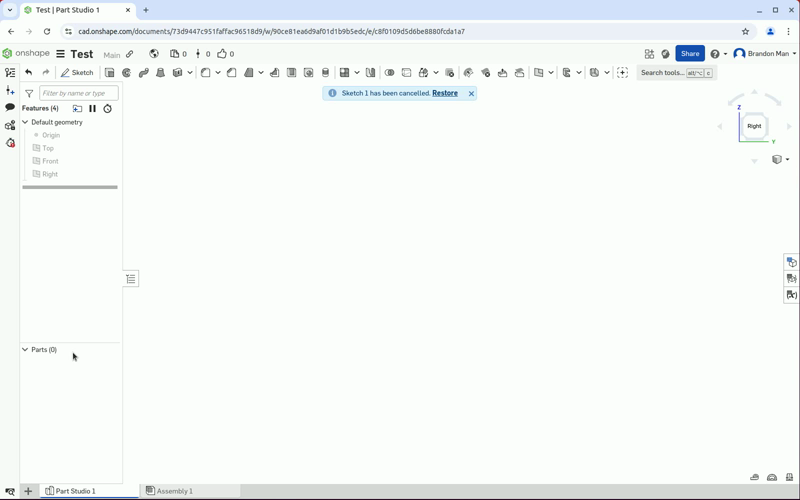
key(shift+y)
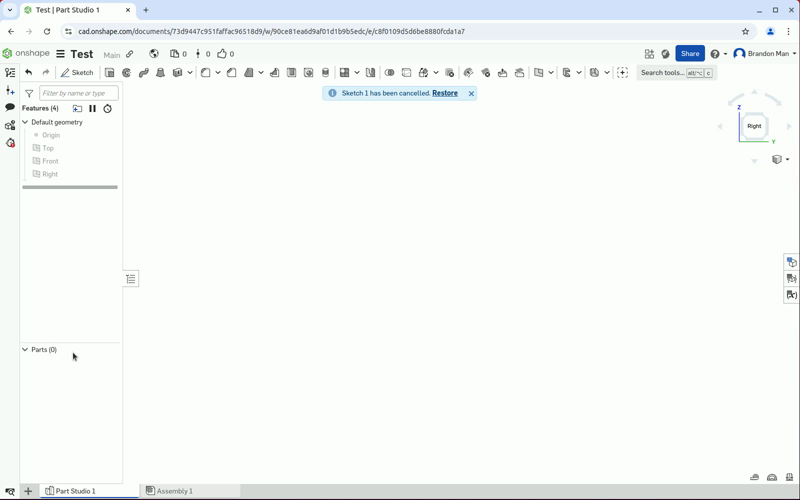
key(shift+s)
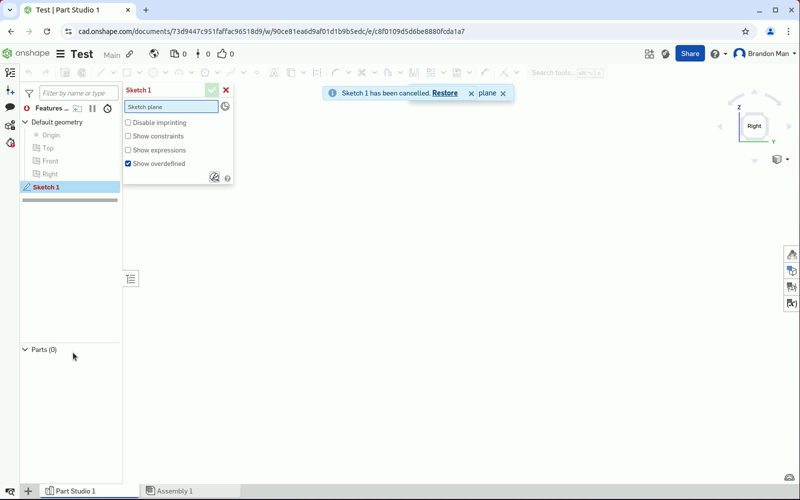
mouse_move(73, 176)
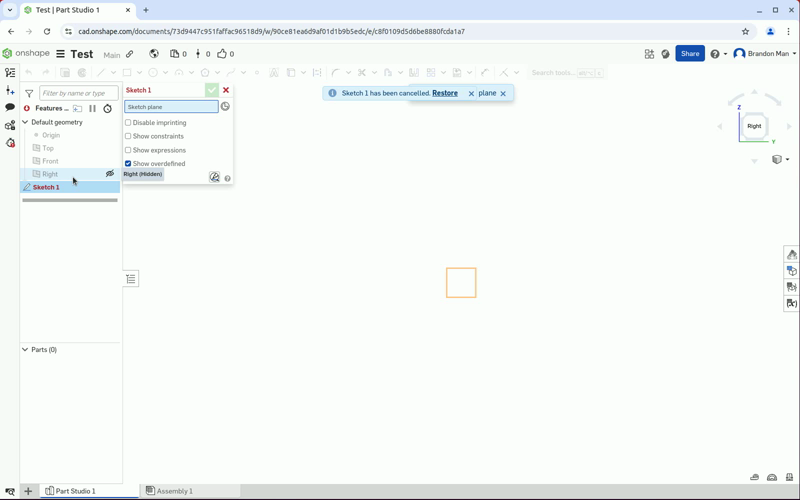
click(73, 176)
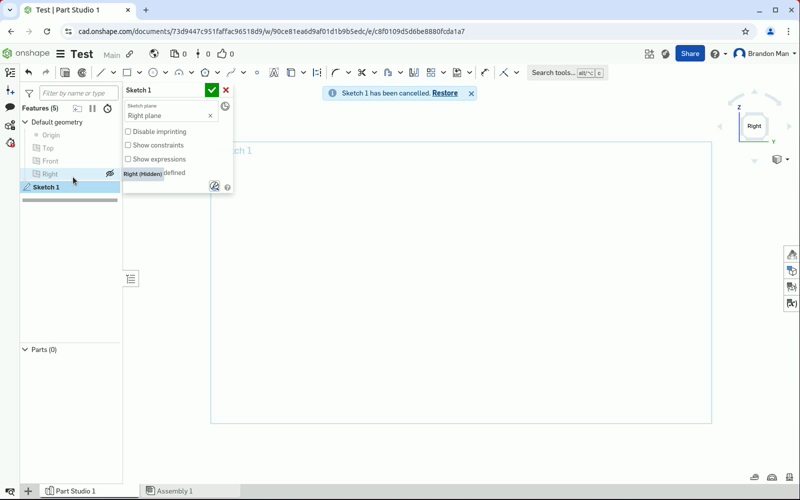
mouse_move(73, 352)
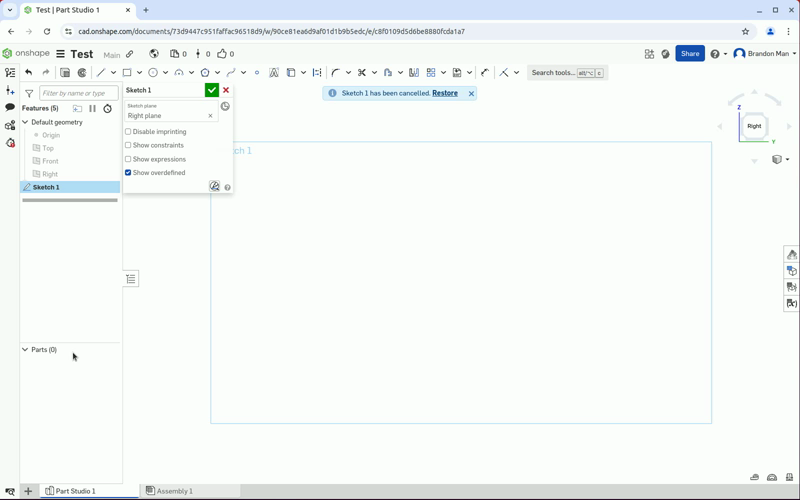
key(y)
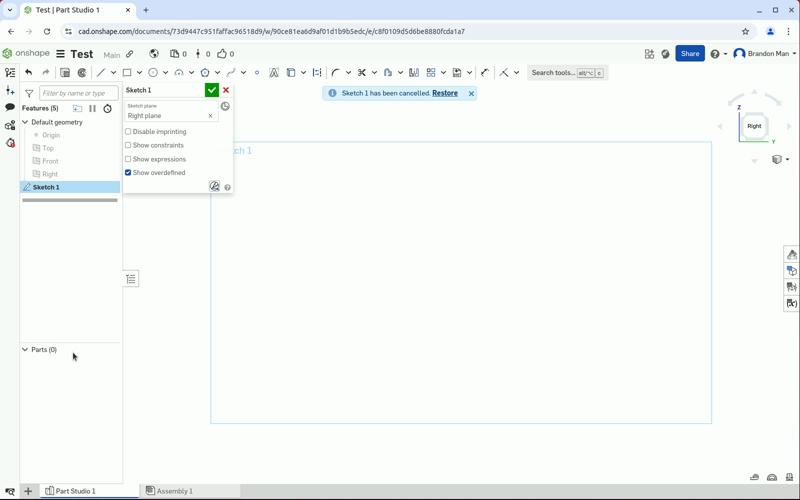
key(l)
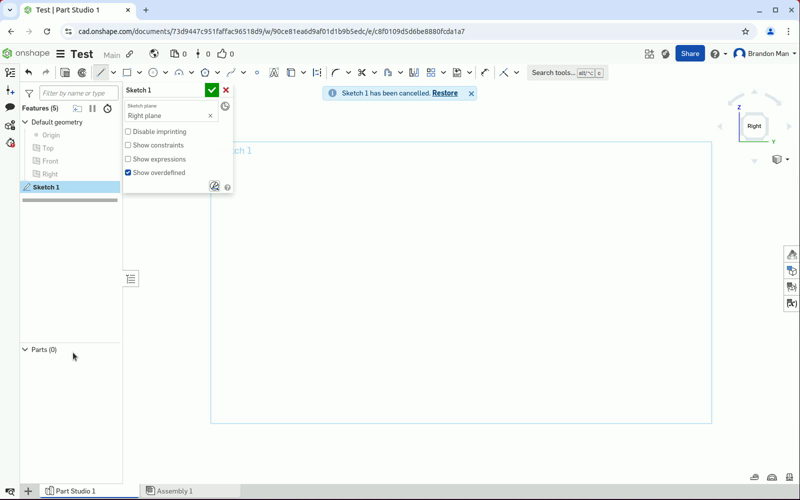
key_down(shift)
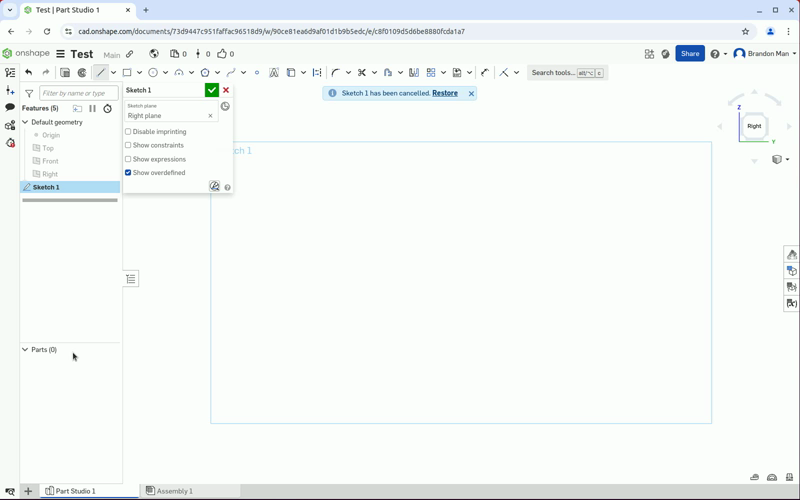
mouse_move(460, 282)
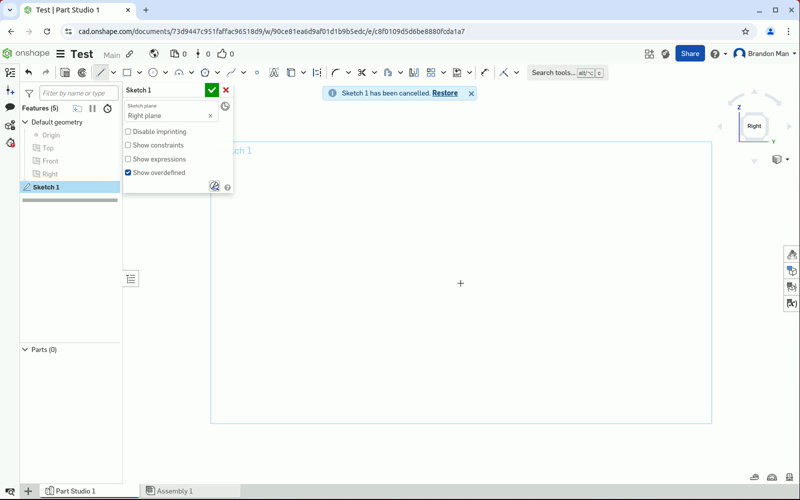
click(460, 282)
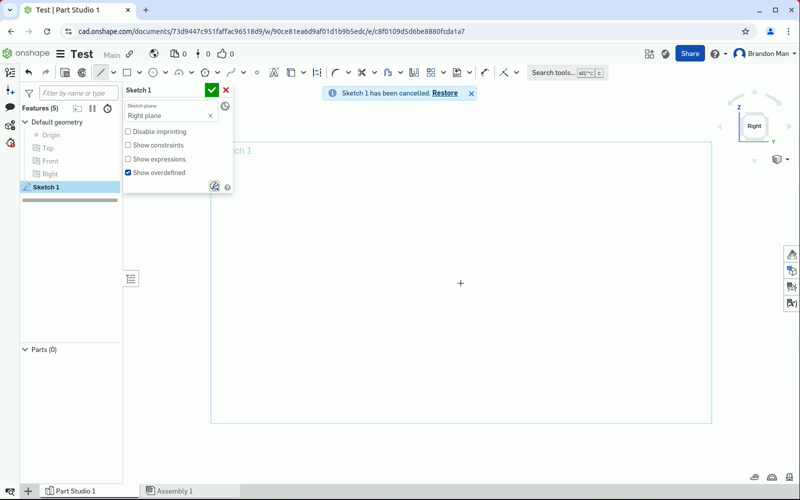
key_up(shift)
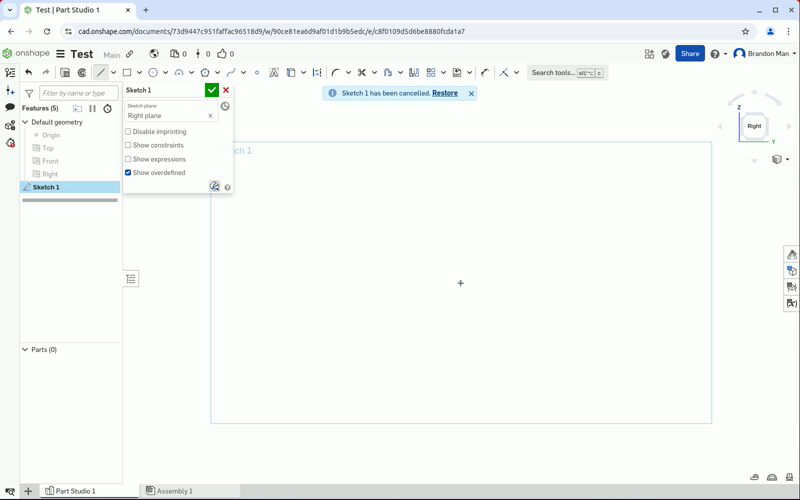
key_down(shift)
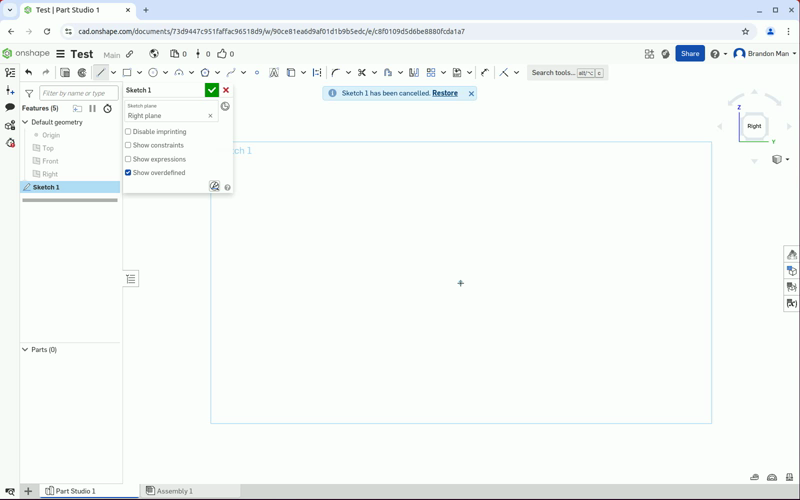
mouse_move(551, 282)
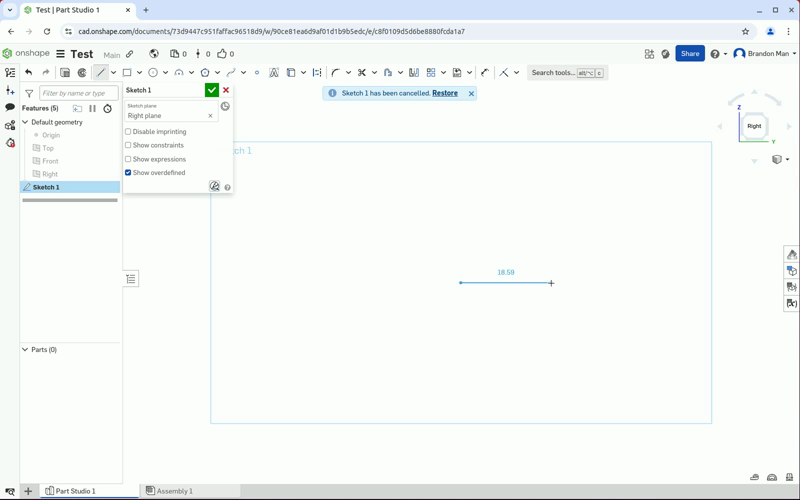
click(551, 282)
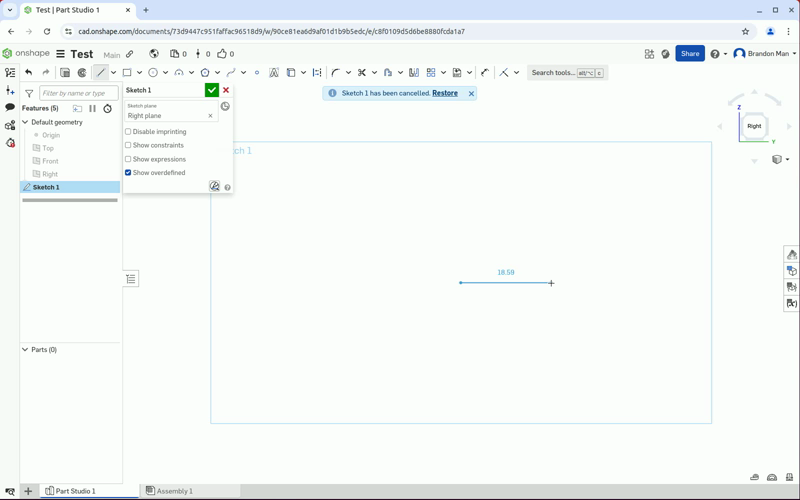
key_up(shift)
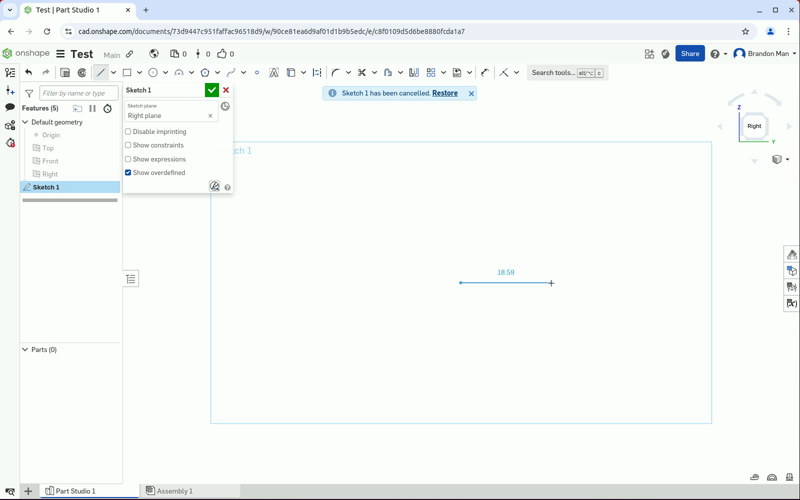
key_down(shift)
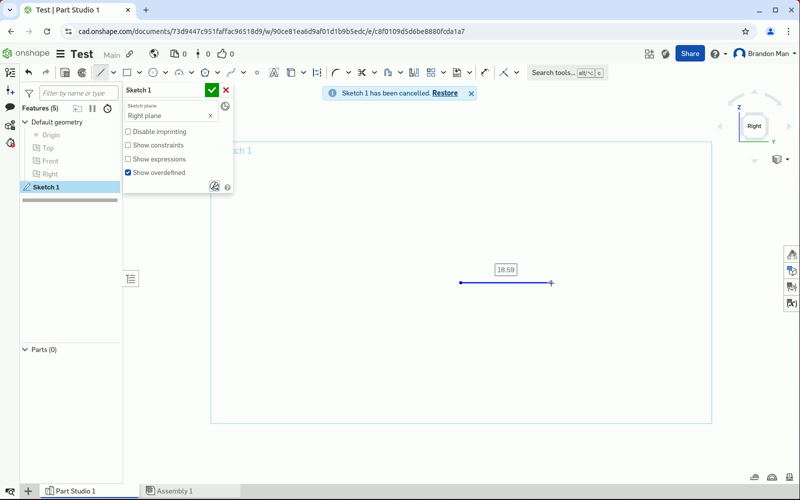
mouse_move(551, 215)
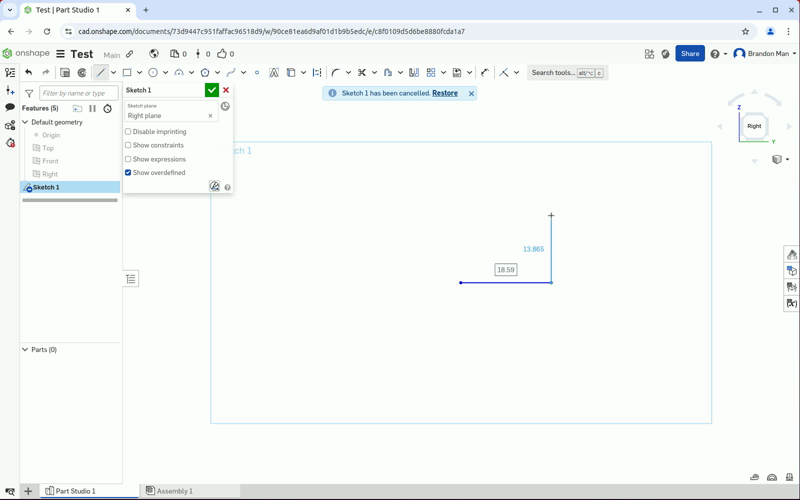
click(551, 215)
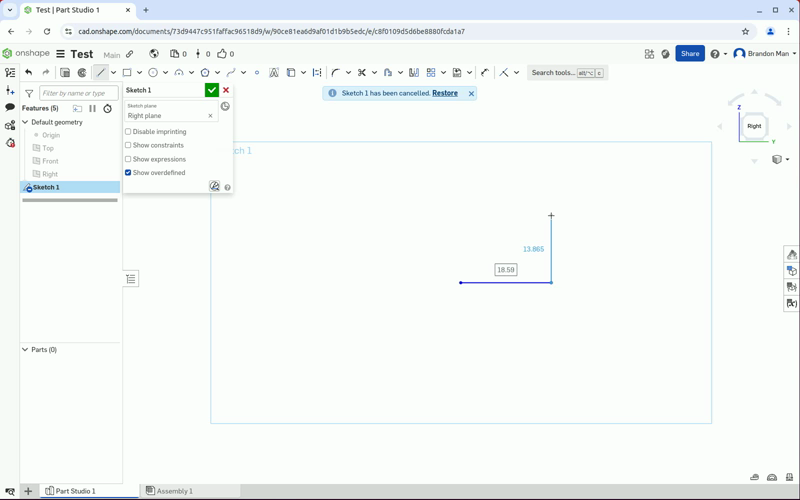
key_up(shift)
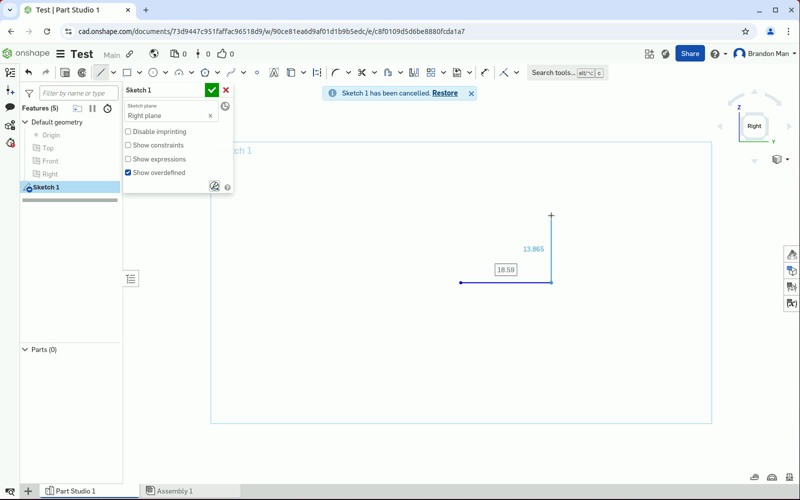
key_down(shift)
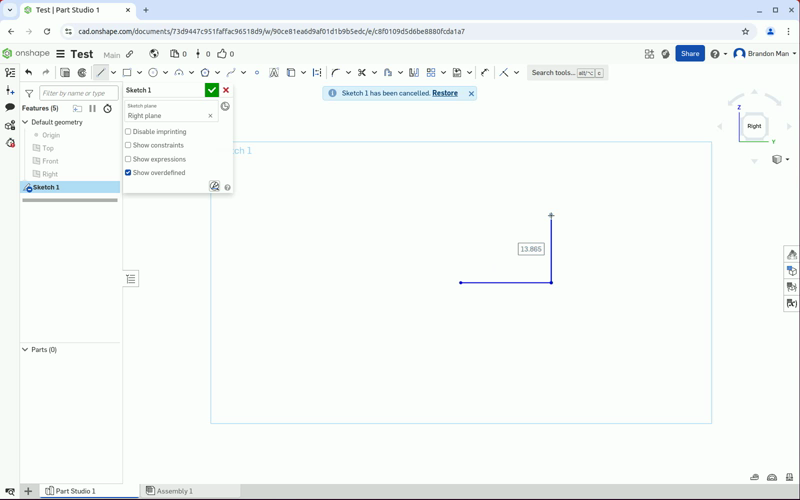
mouse_move(460, 260)
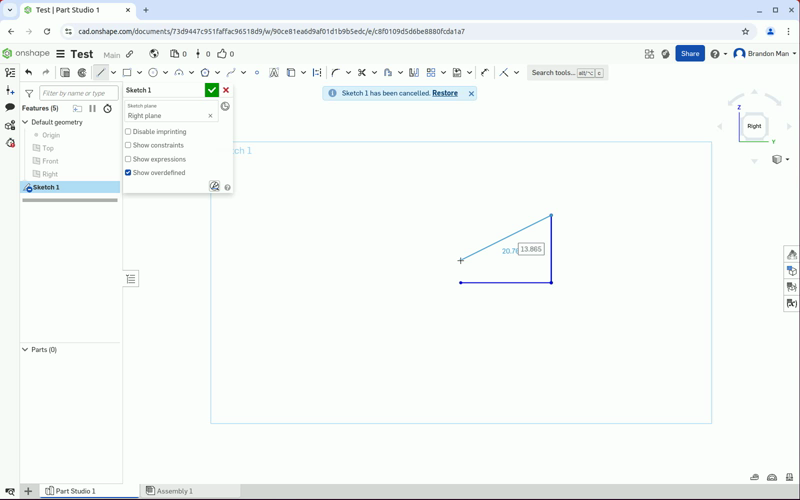
click(460, 260)
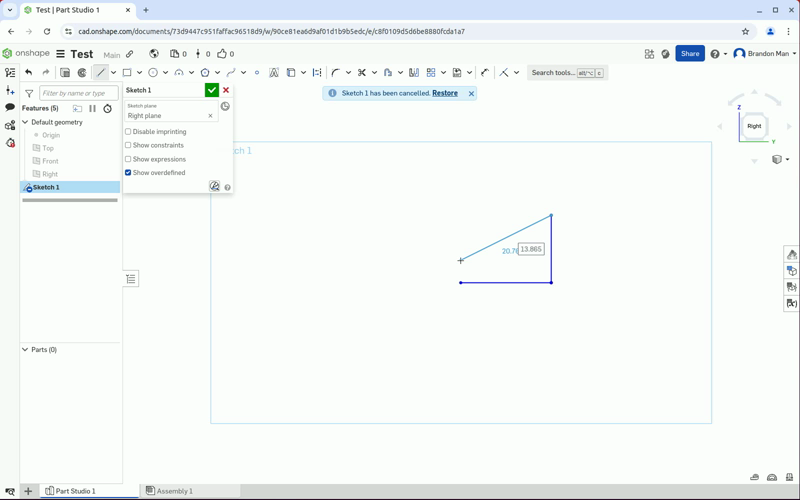
key_up(shift)
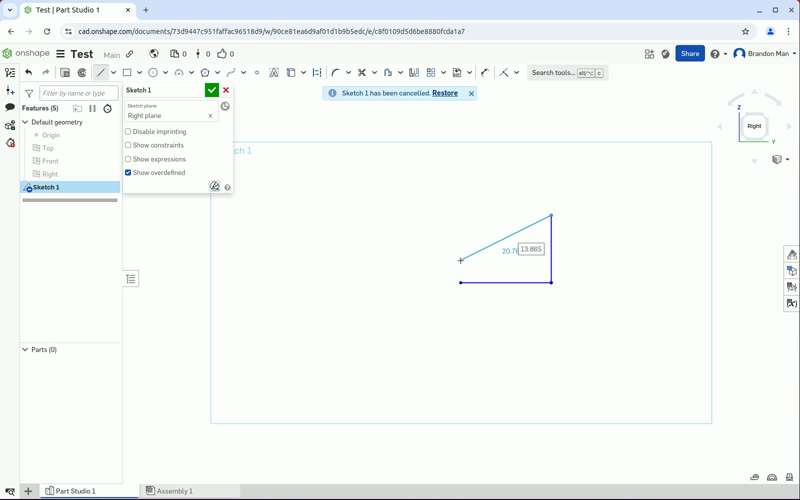
mouse_move(490, 260)
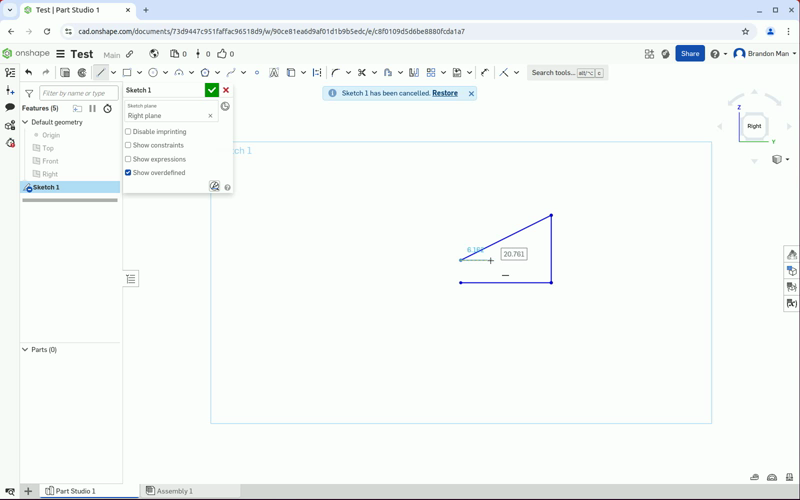
key_down(shift)
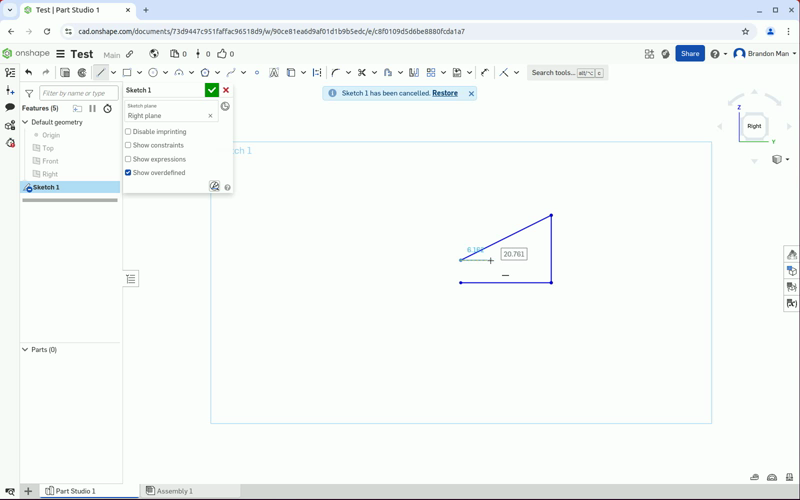
mouse_move(460, 282)
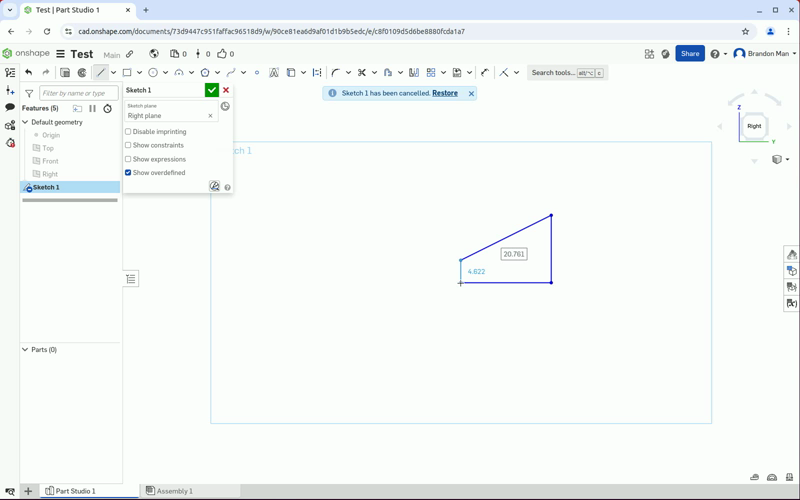
key_up(shift)
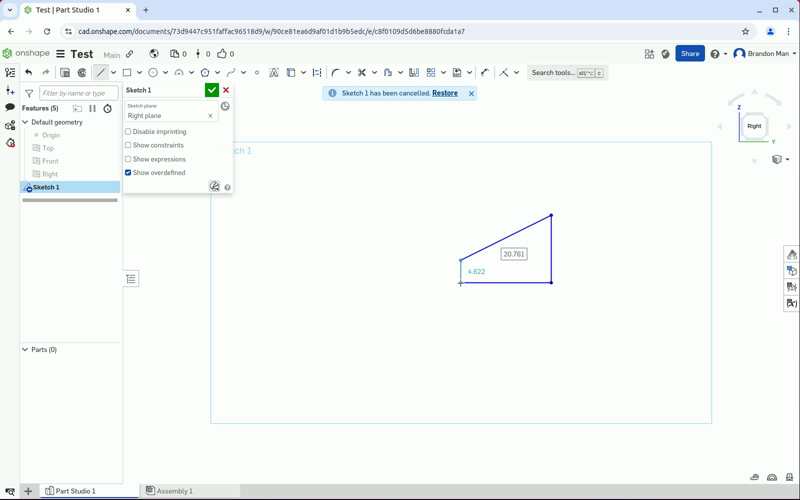
click(460, 282)
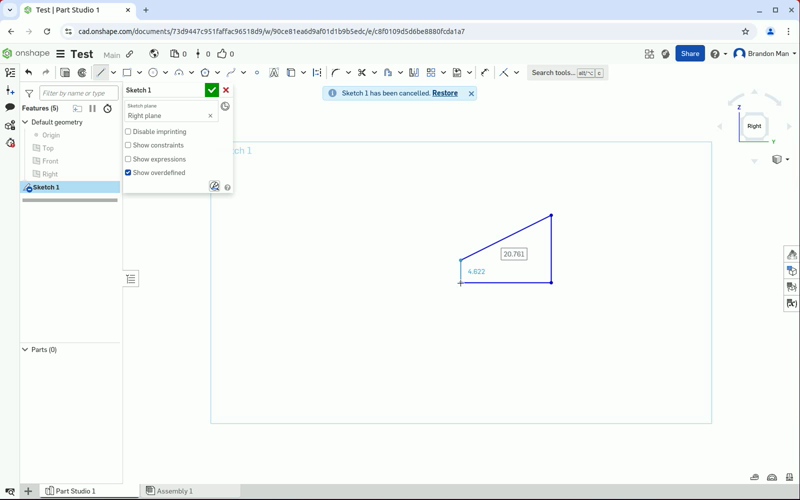
key(esc)
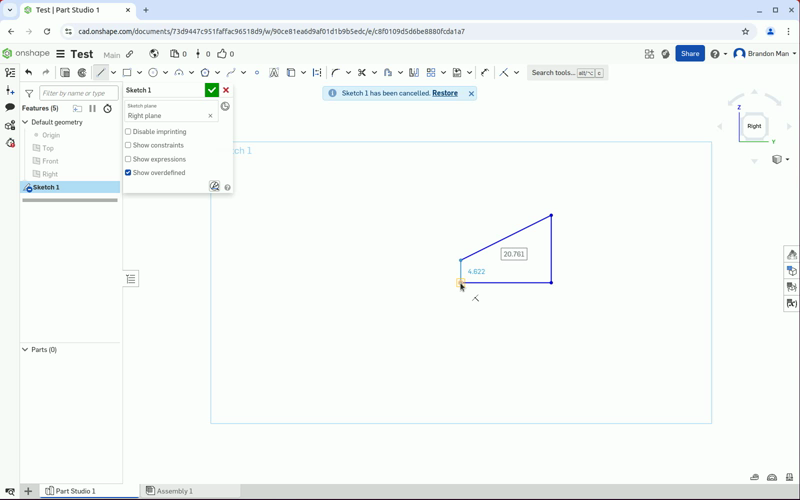
mouse_move(484, 275)
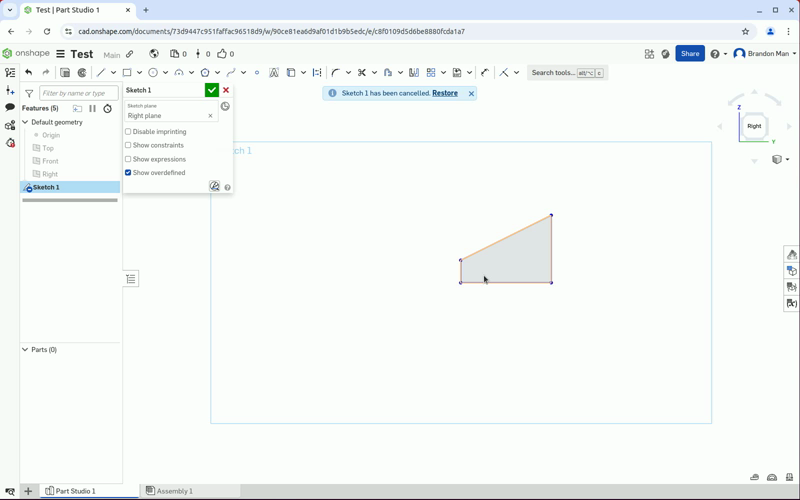
click(484, 275)
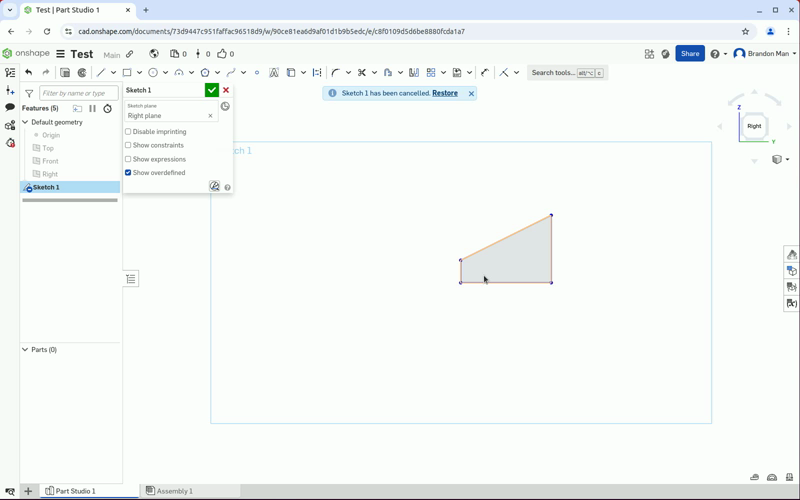
mouse_move(73, 352)
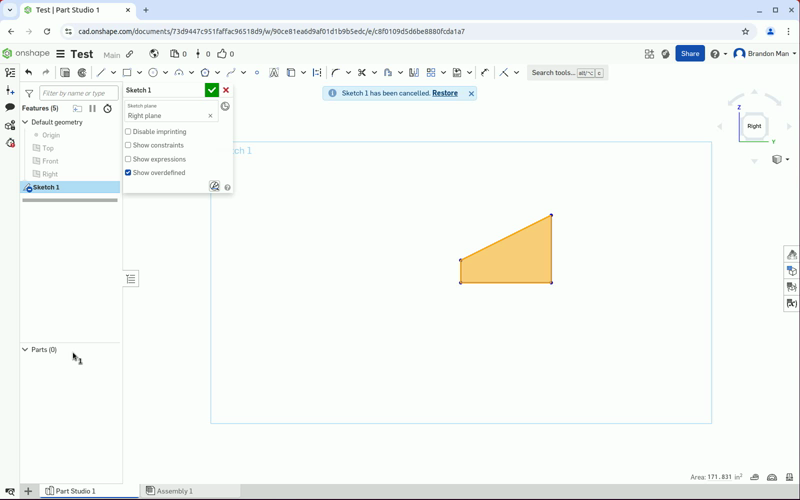
key(shift+y)
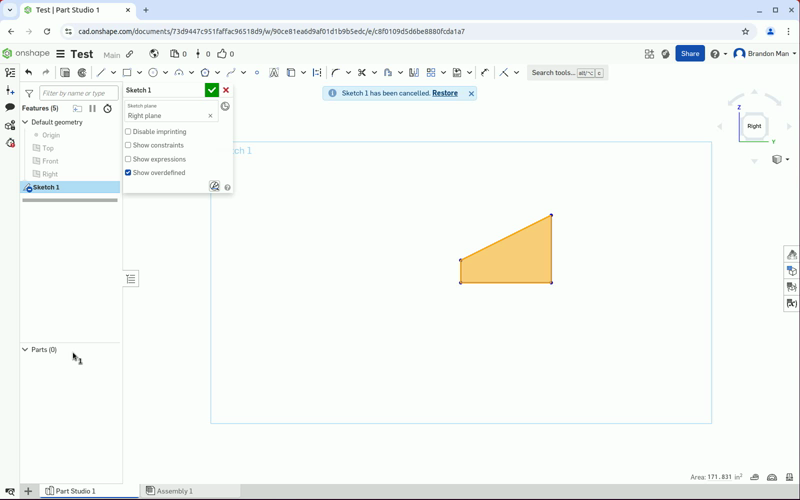
key(shift+e)
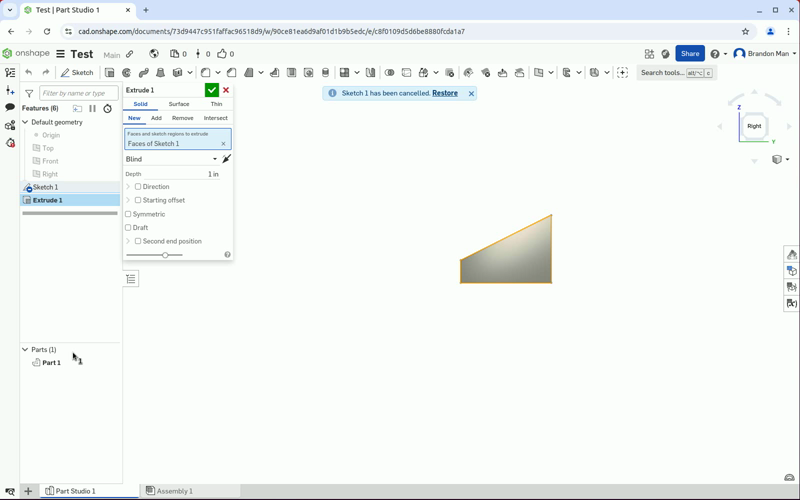
mouse_move(143, 106)
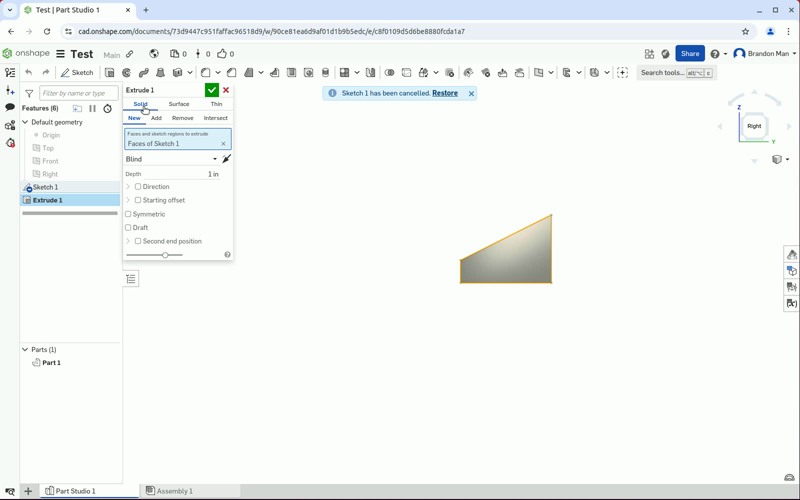
click(143, 106)
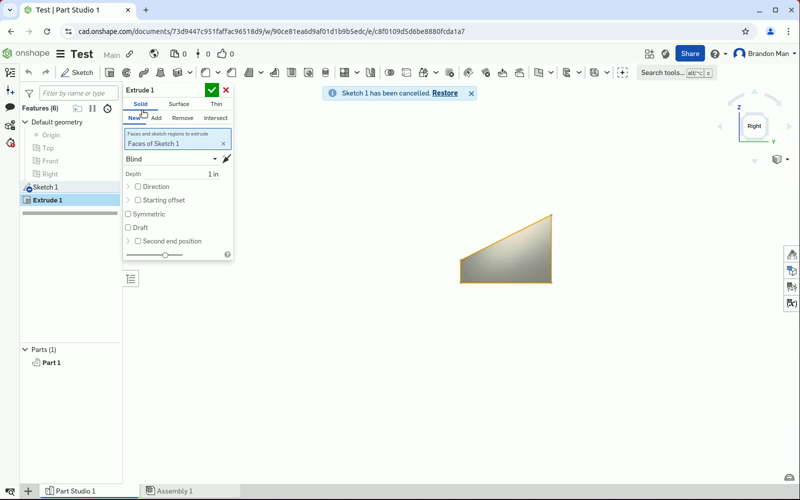
mouse_move(137, 120)
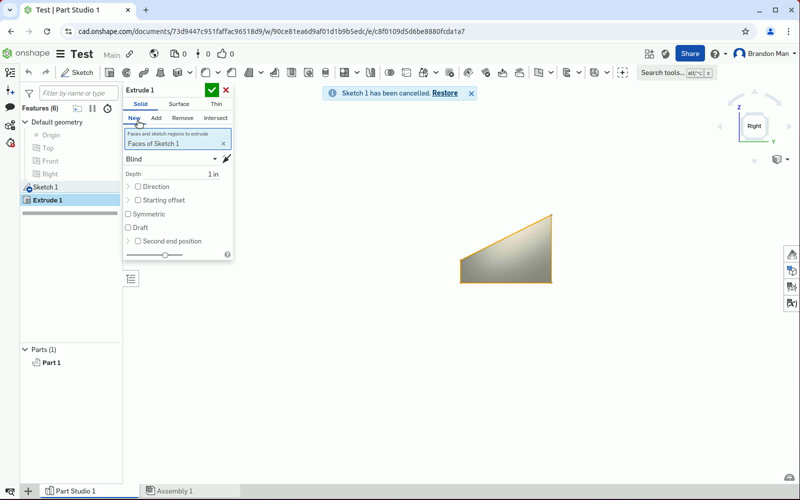
click(137, 120)
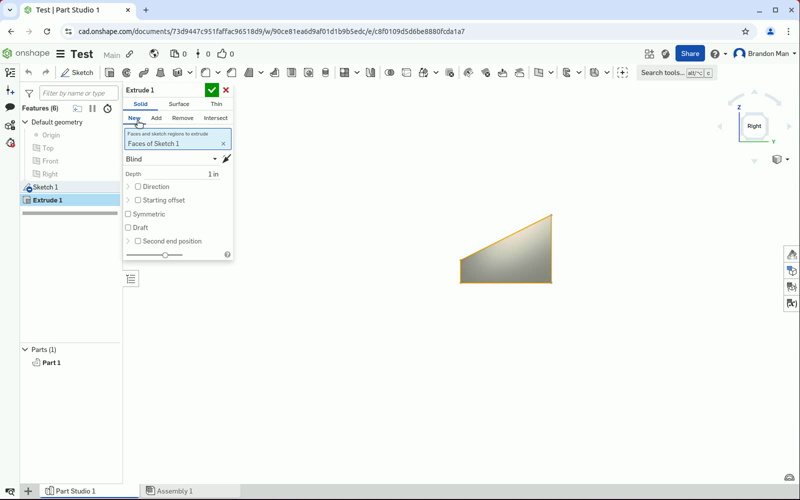
key(tab, 4)
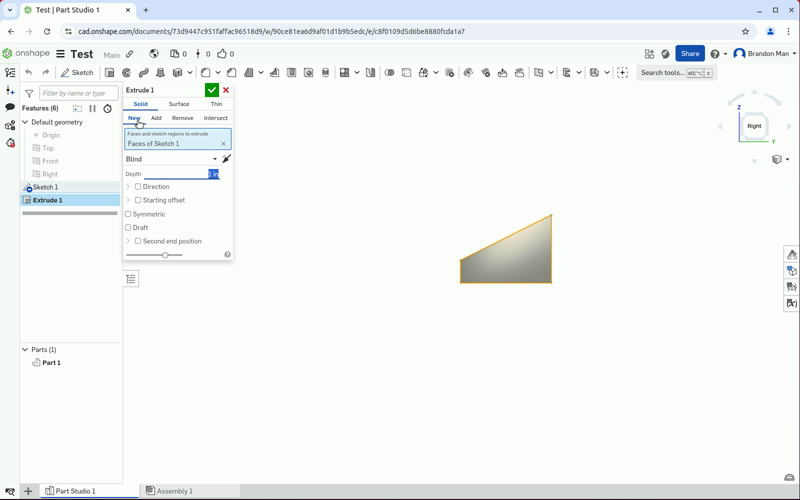
text(18.535)
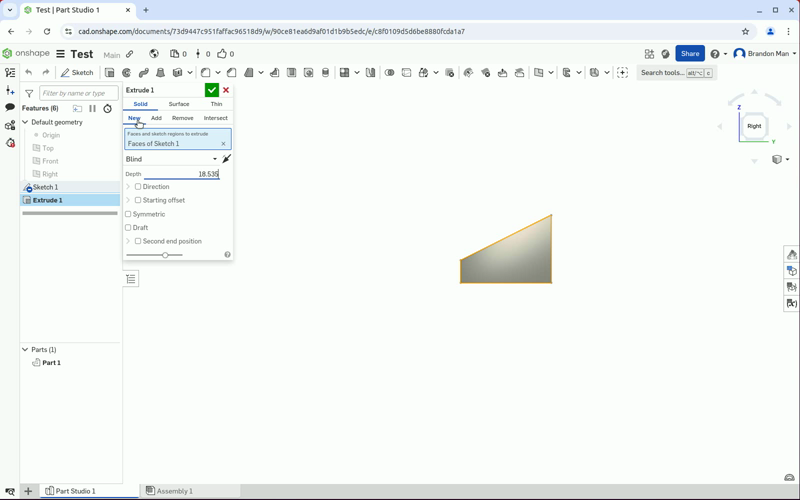
key(enter)
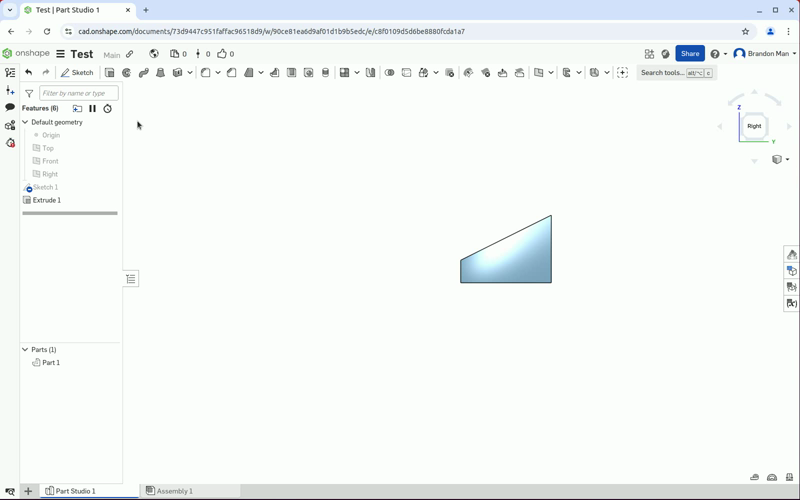
key(shift+h)
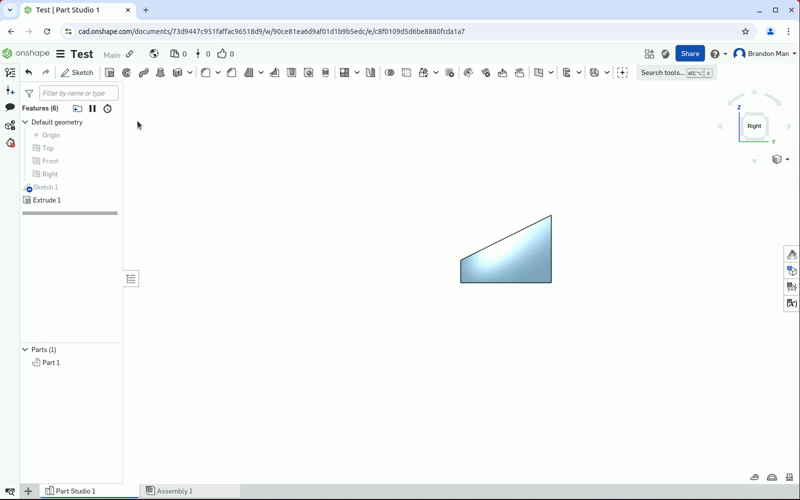
key(shift+h)
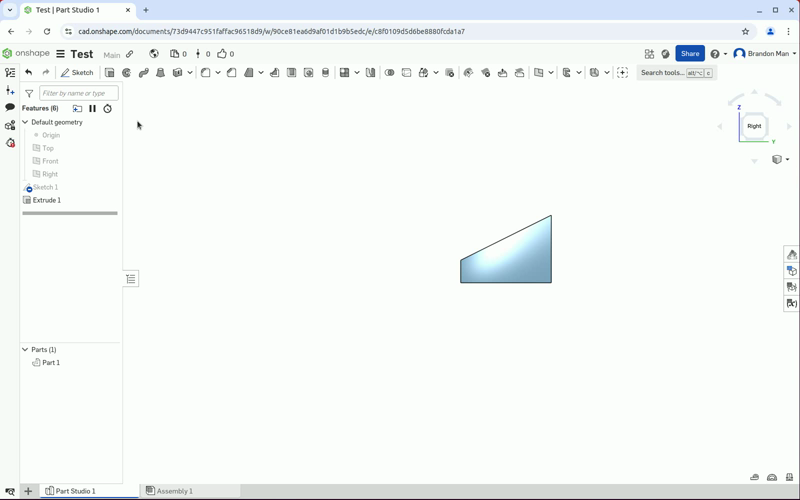
mouse_move(73, 189)
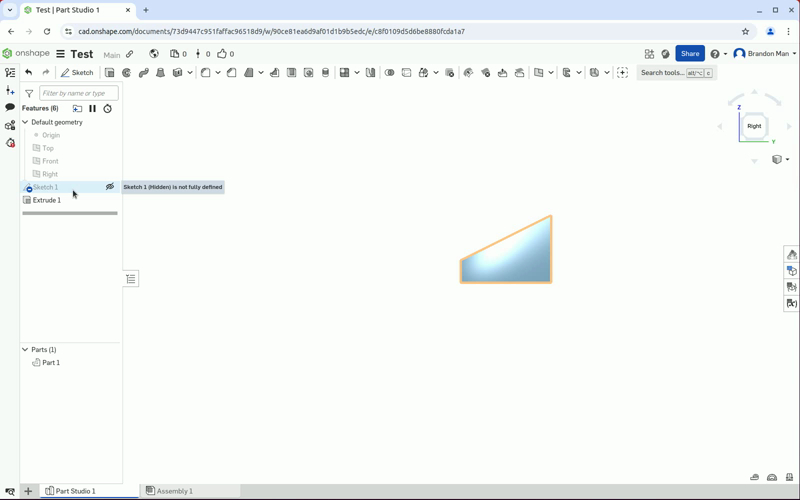
click(73, 189)
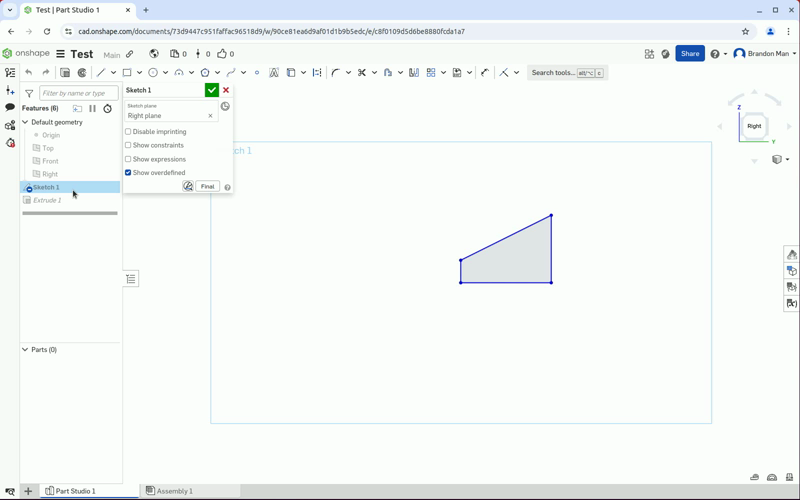
mouse_move(229, 92)
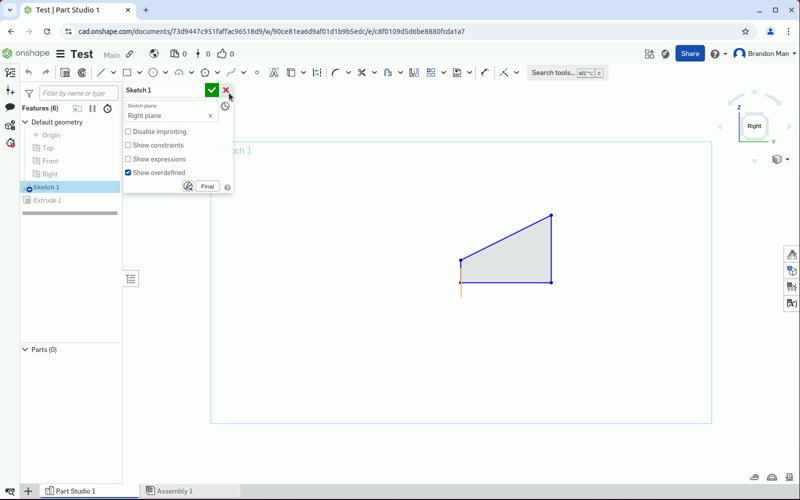
click(229, 92)
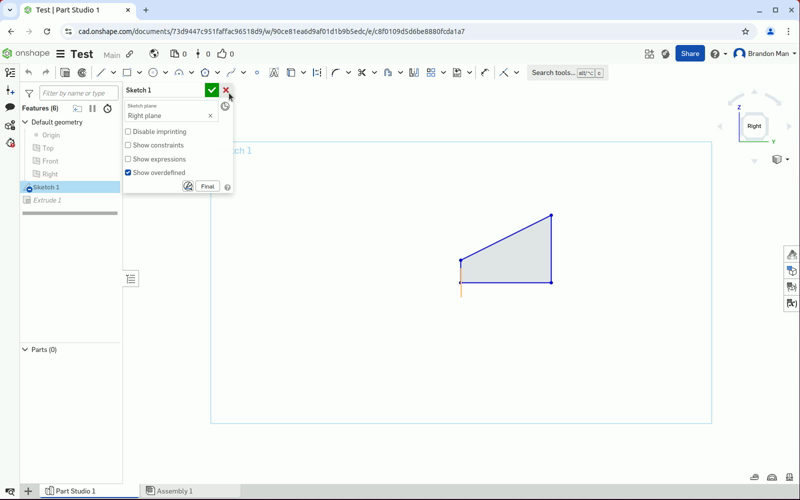
key(shift+s)
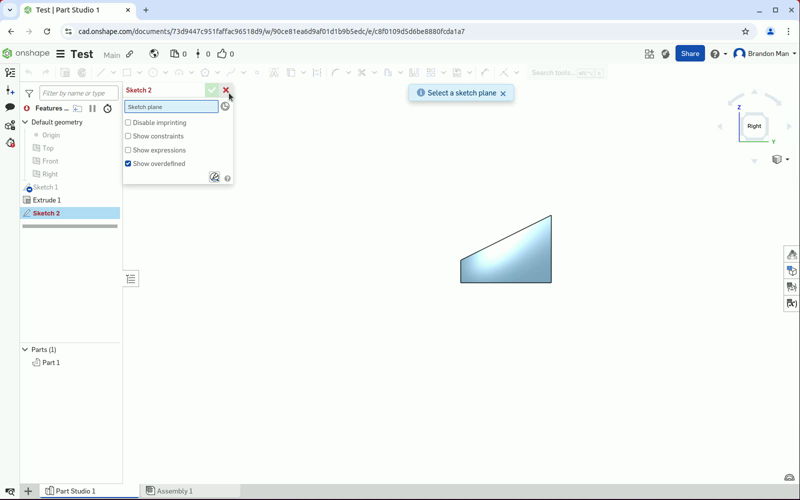
mouse_move(73, 176)
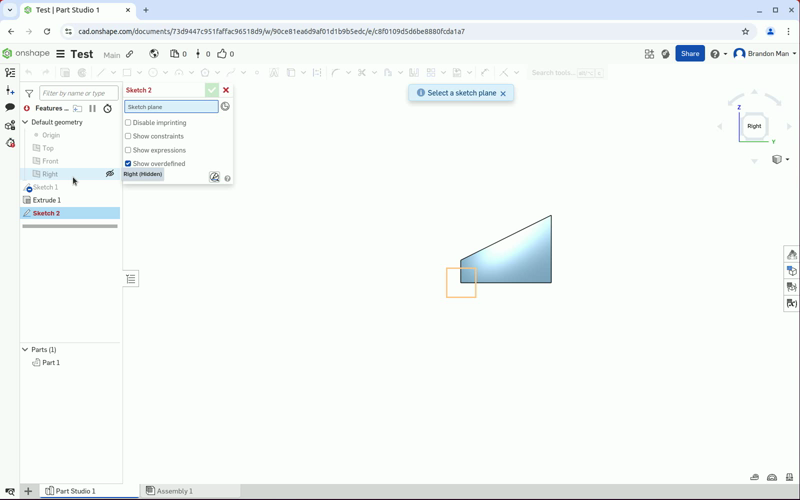
click(73, 176)
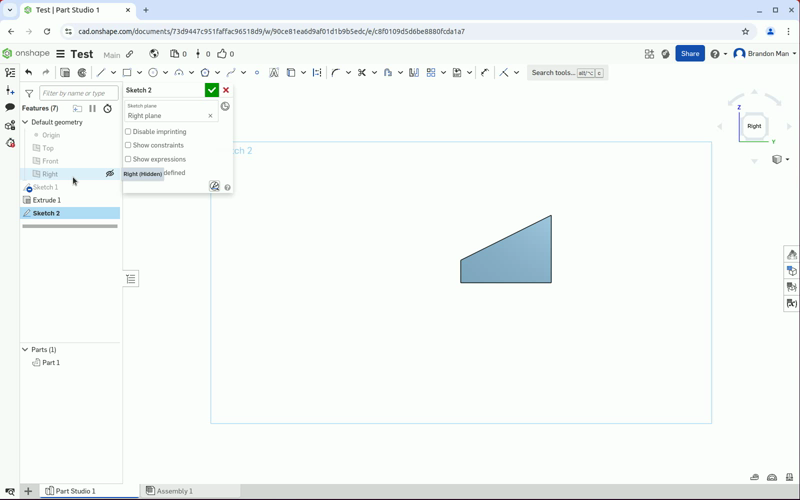
mouse_move(73, 352)
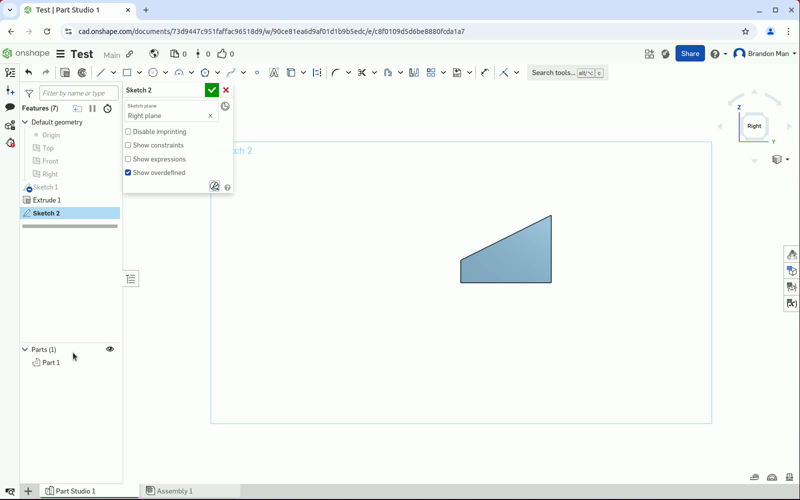
key(y)
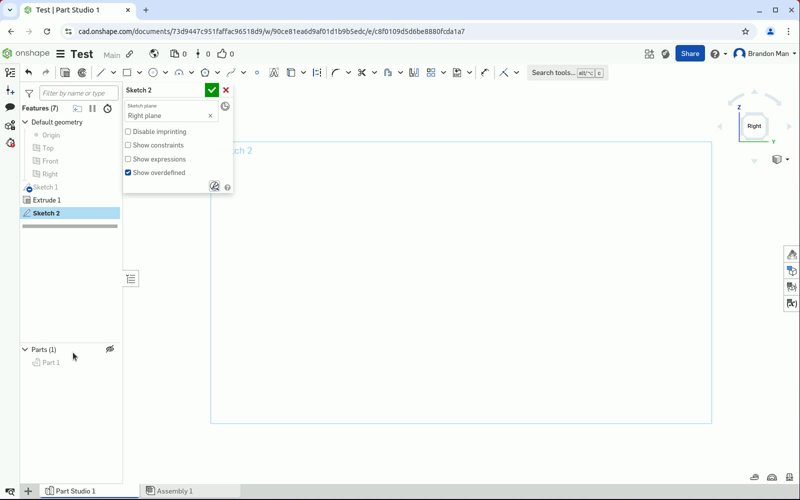
key(l)
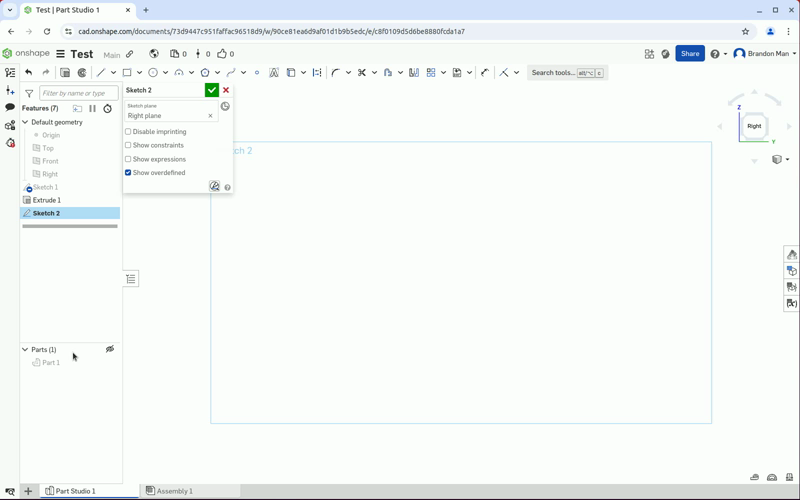
key_down(shift)
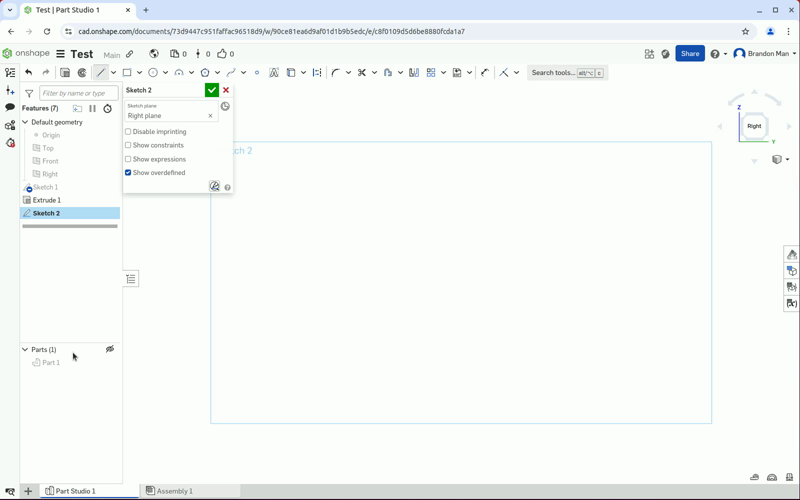
mouse_move(460, 282)
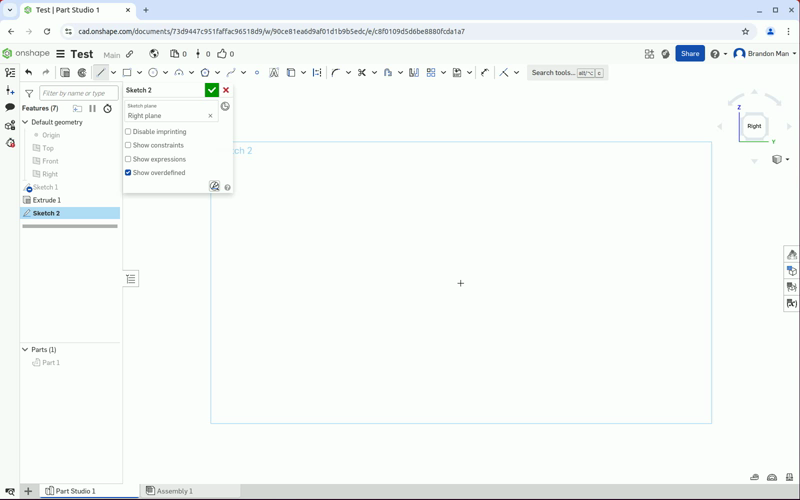
click(460, 282)
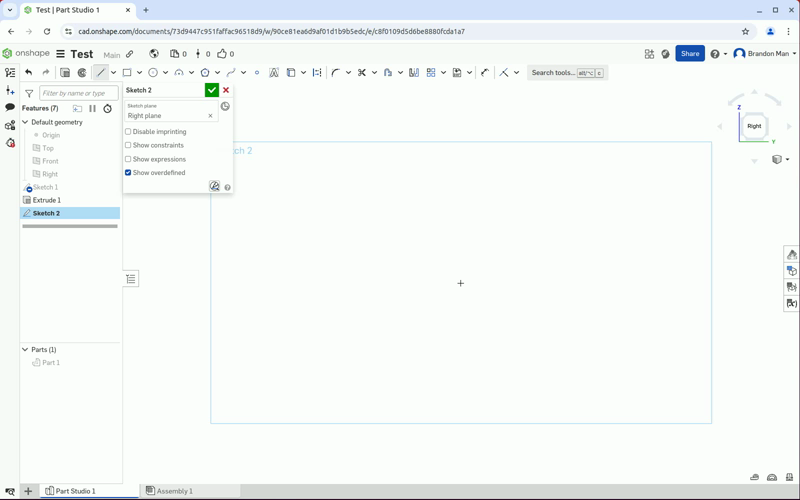
key_up(shift)
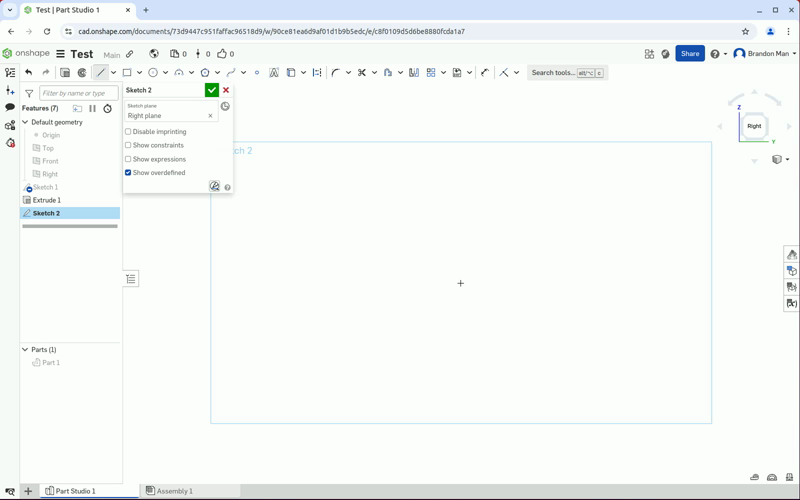
key_down(shift)
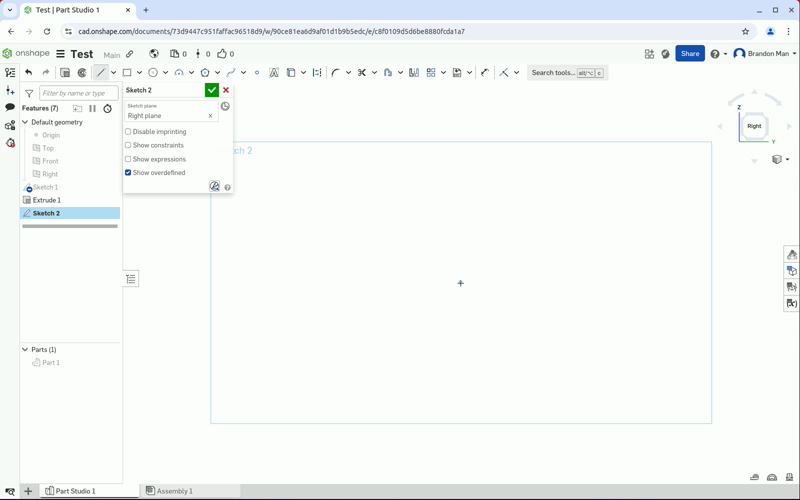
mouse_move(551, 282)
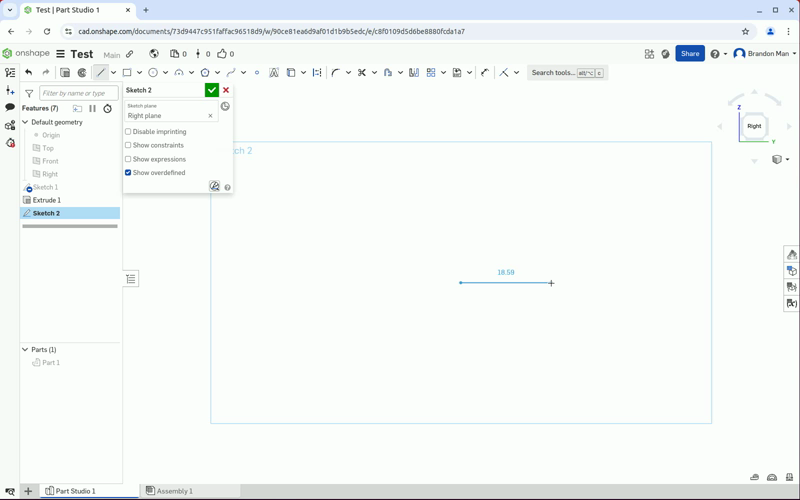
click(551, 282)
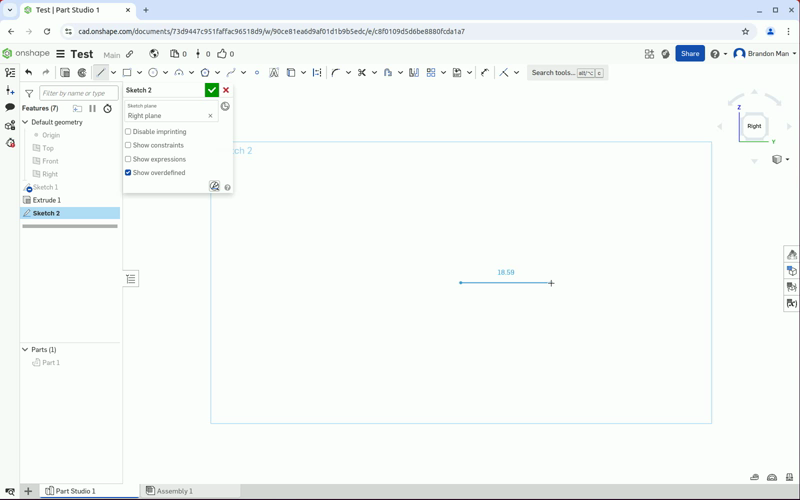
key_up(shift)
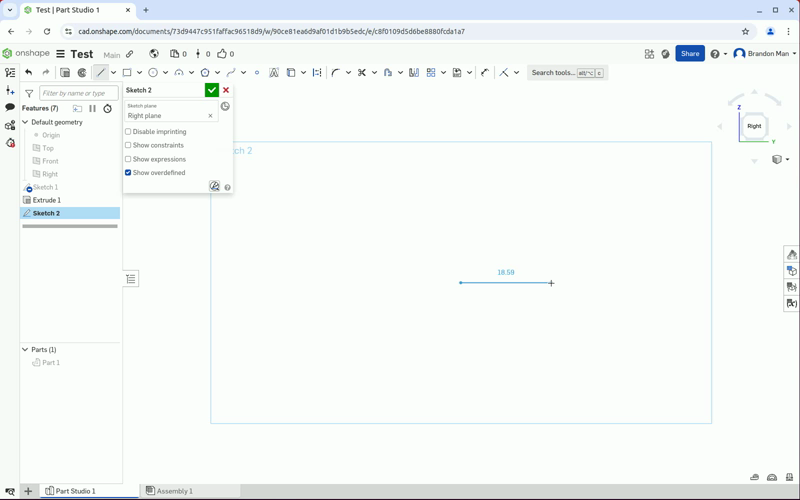
key_down(shift)
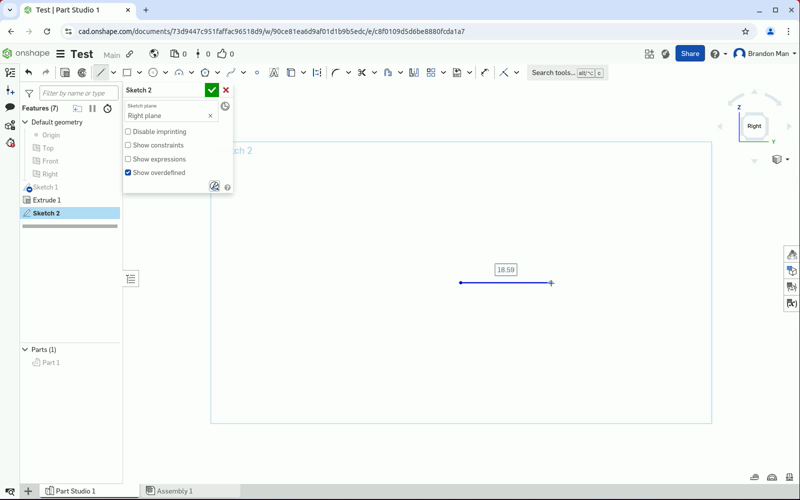
mouse_move(551, 192)
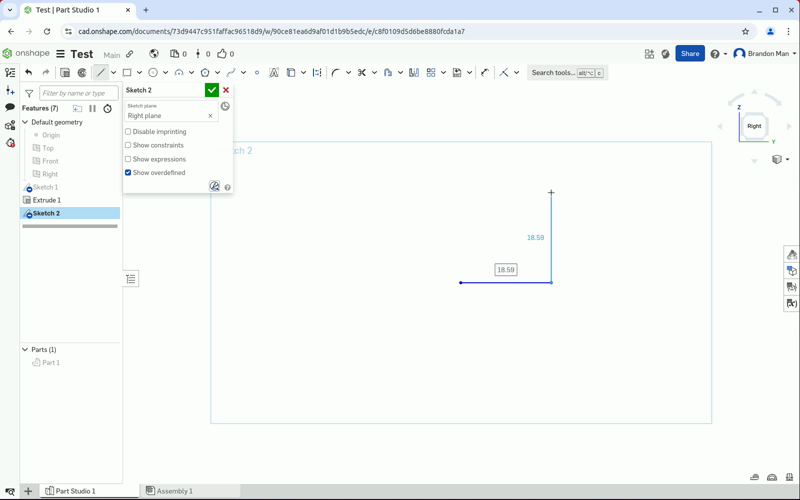
click(551, 192)
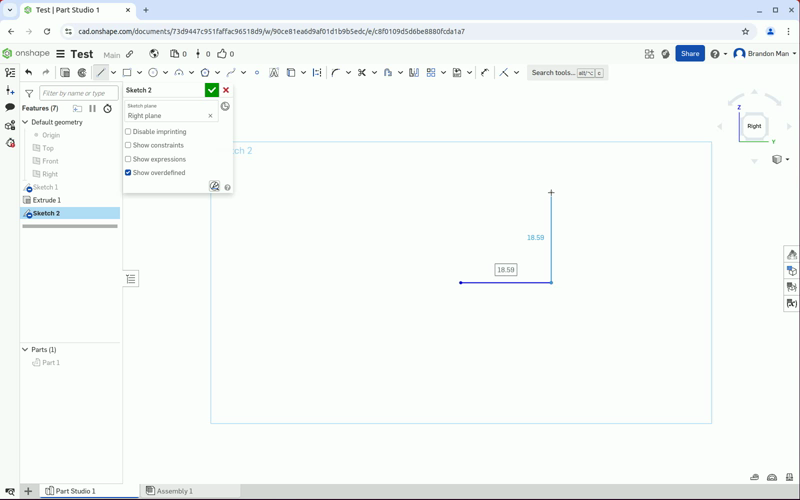
key_up(shift)
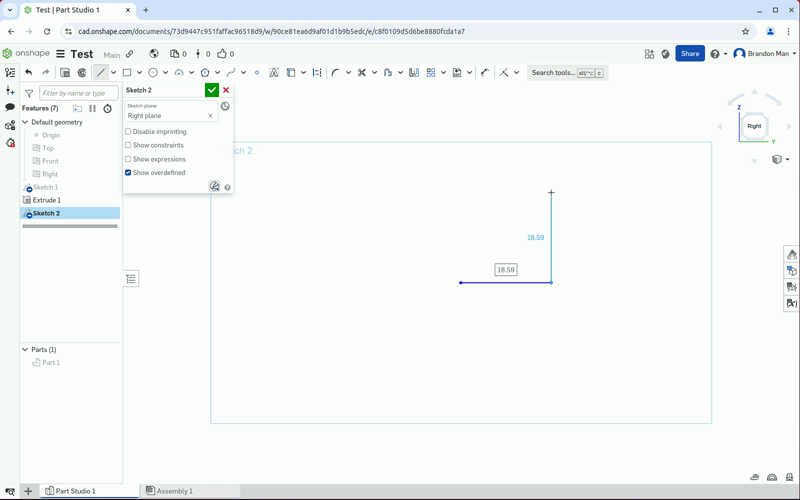
key_down(shift)
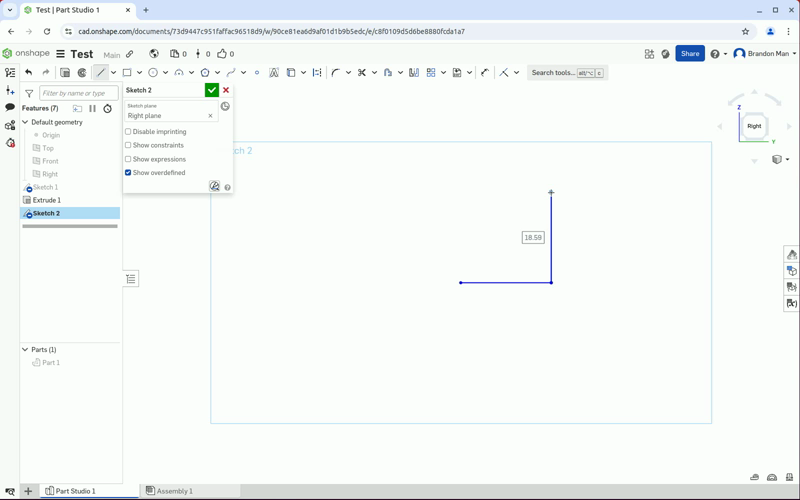
mouse_move(460, 192)
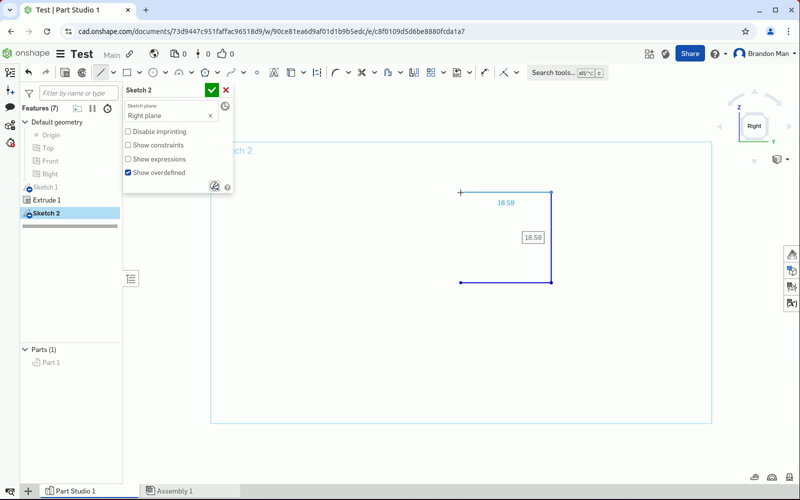
click(460, 192)
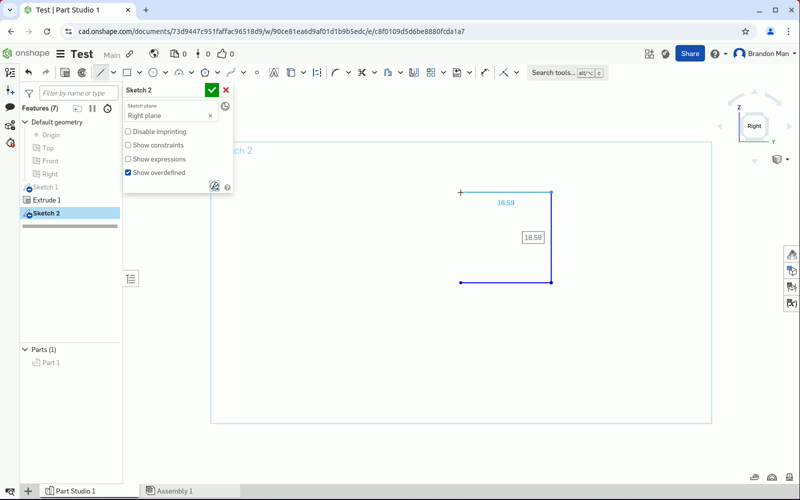
key_up(shift)
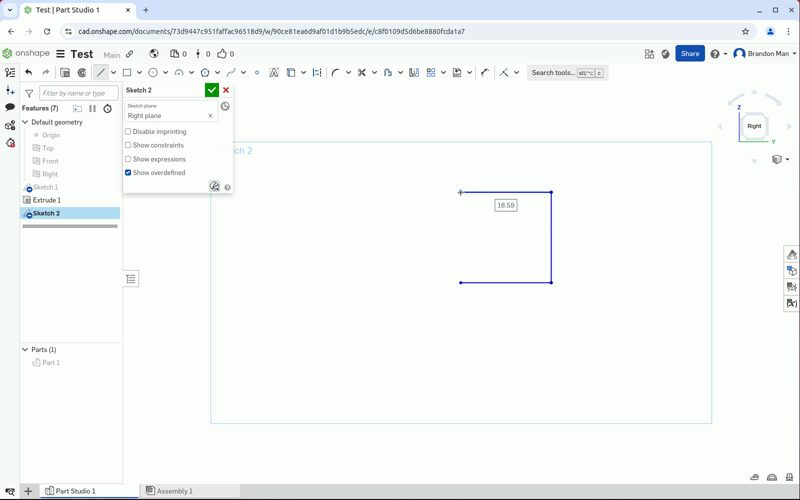
key_down(shift)
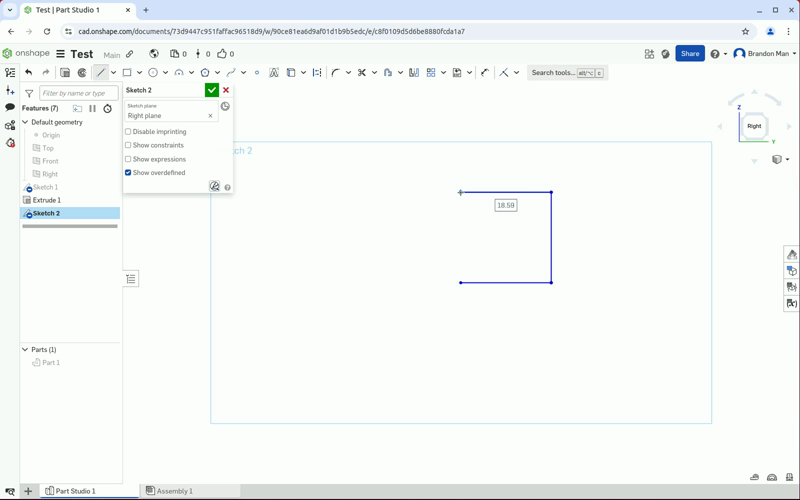
mouse_move(460, 282)
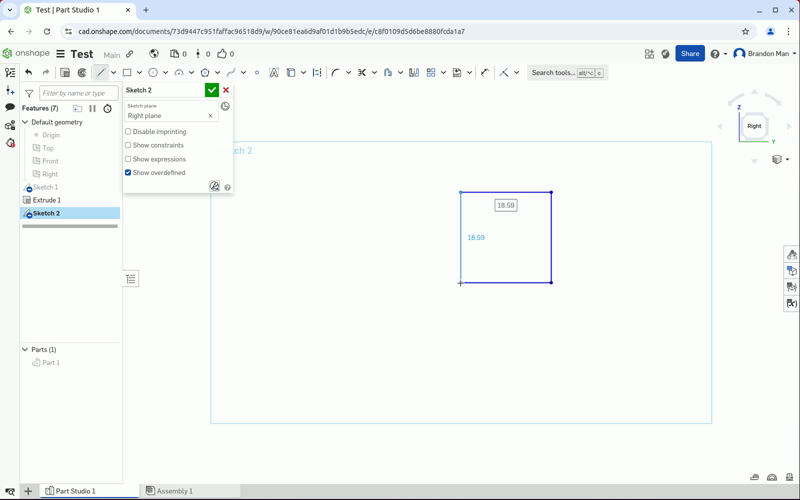
key_up(shift)
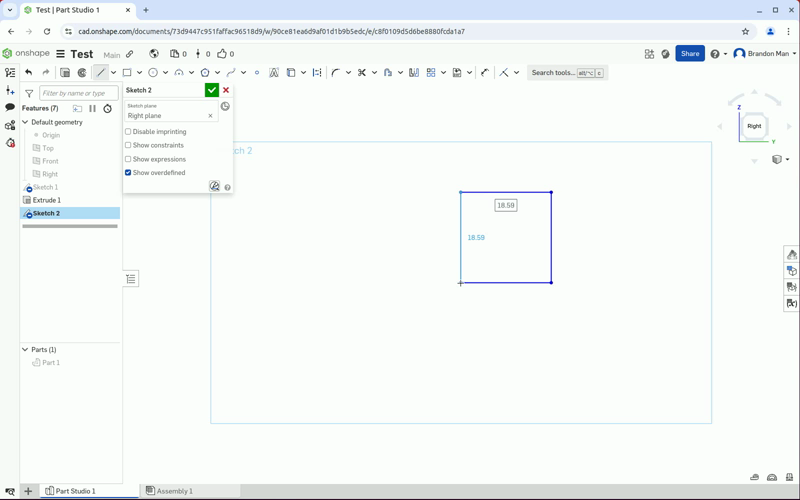
click(460, 282)
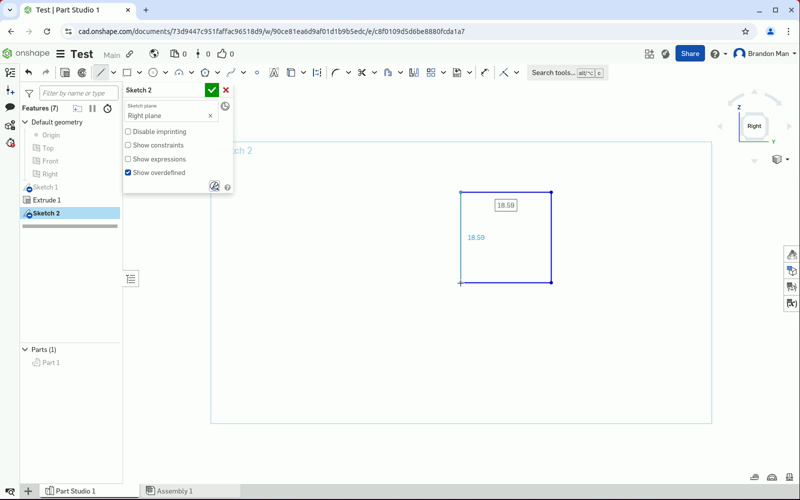
key(esc)
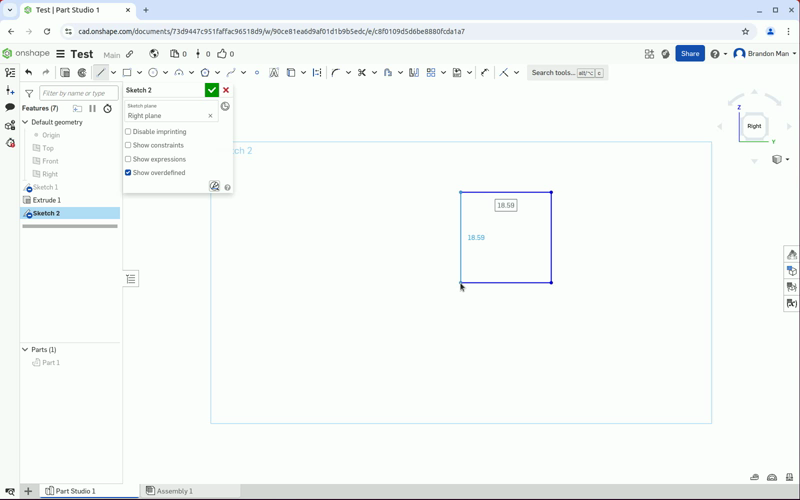
mouse_move(513, 237)
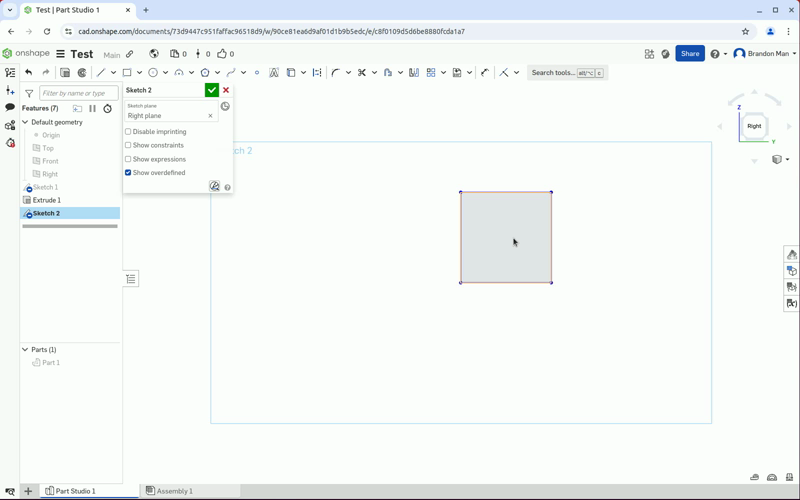
click(513, 237)
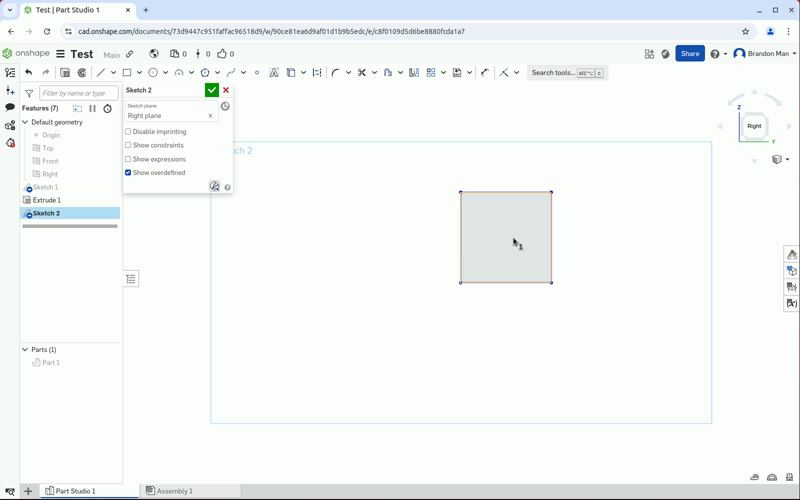
mouse_move(73, 352)
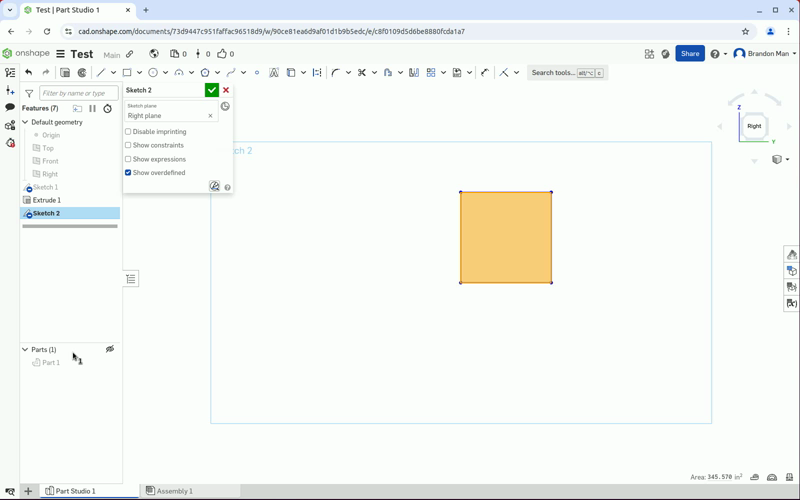
key(shift+y)
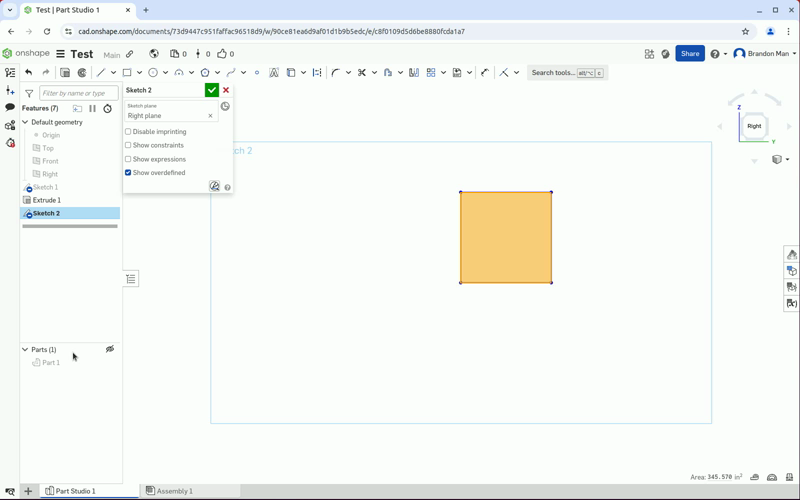
key(shift+e)
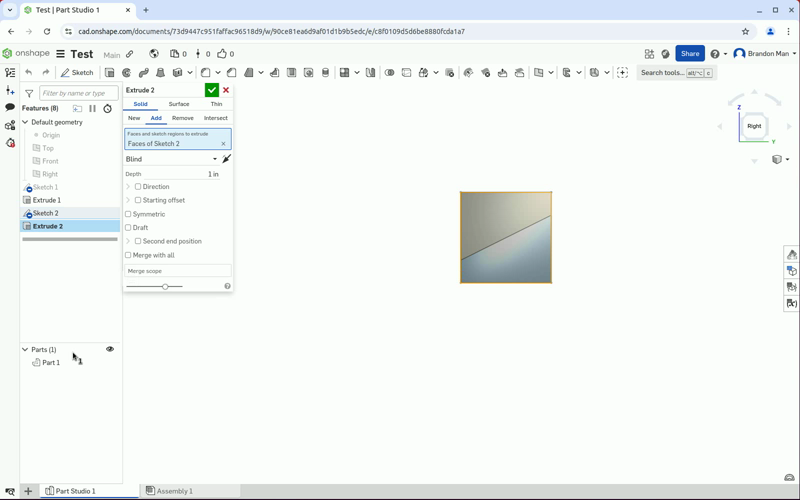
mouse_move(143, 106)
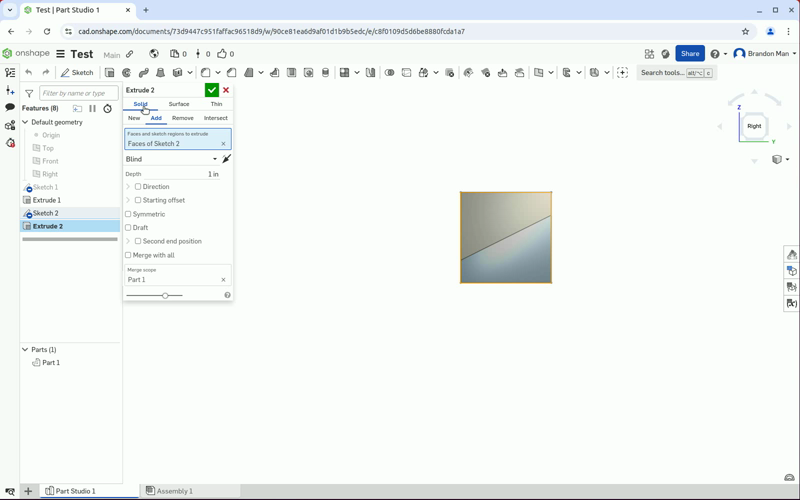
click(143, 106)
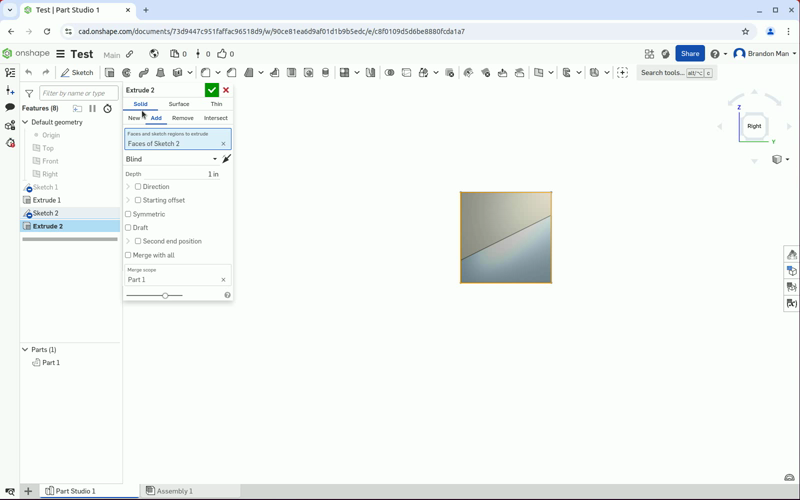
mouse_move(137, 120)
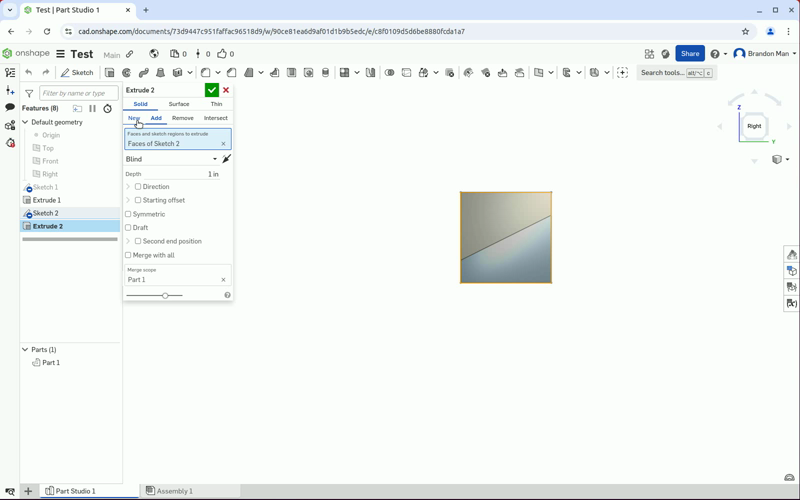
click(137, 120)
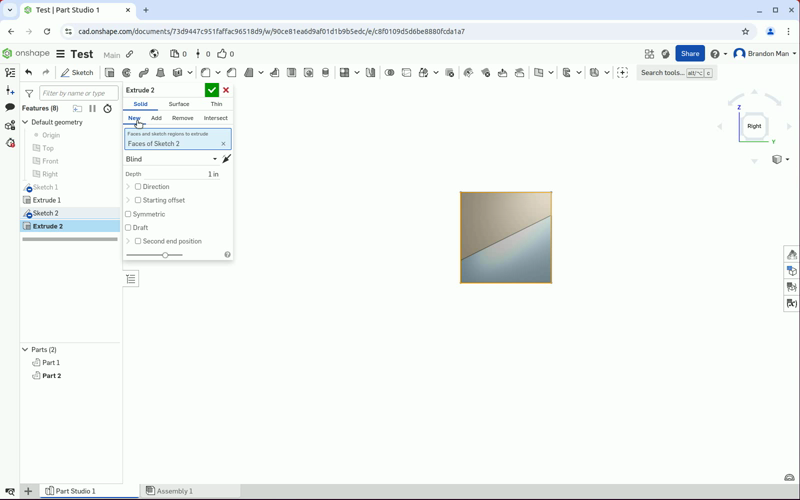
key(tab, 4)
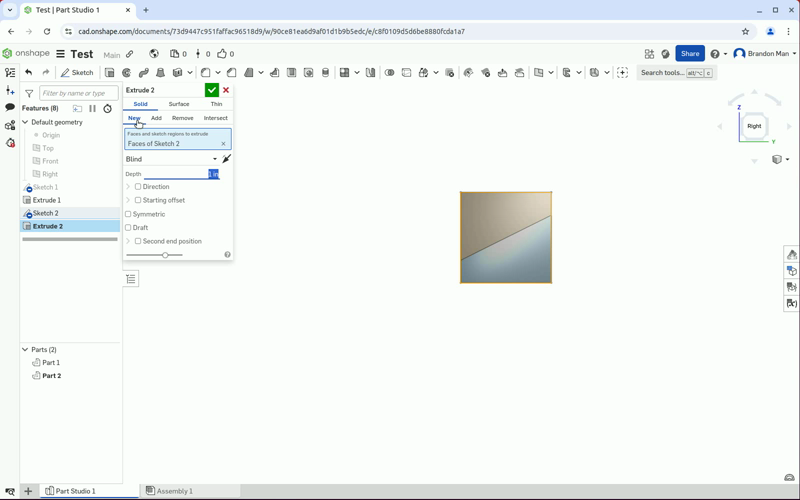
text(4.574)
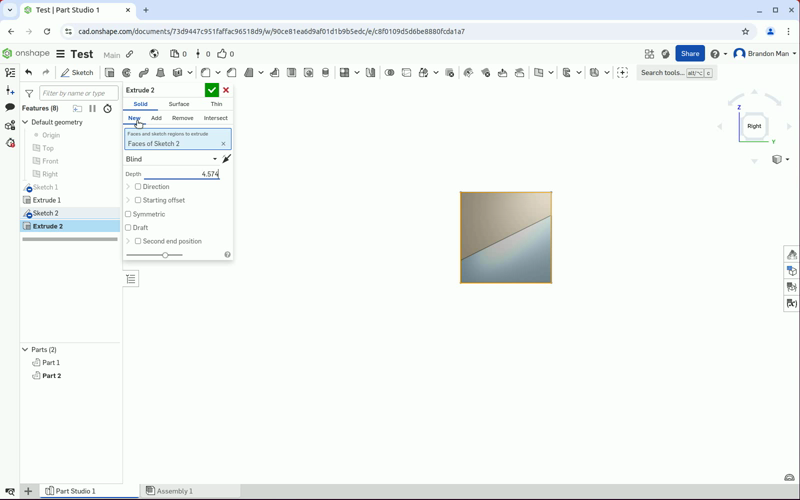
key(enter)
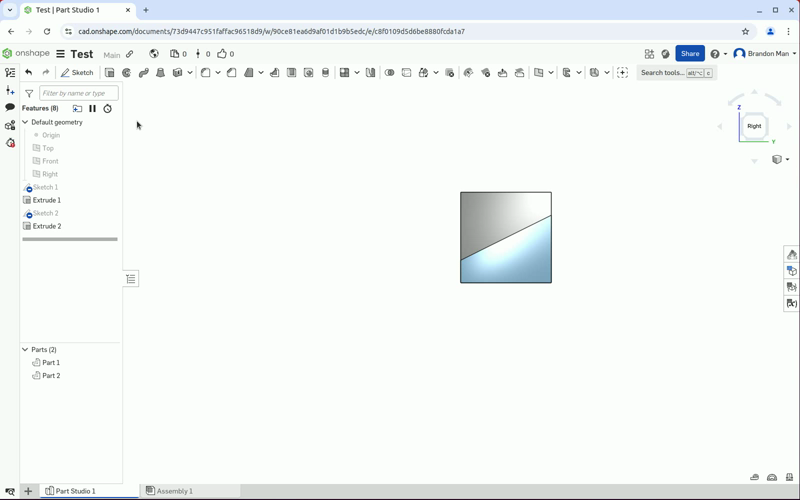
key(shift+h)
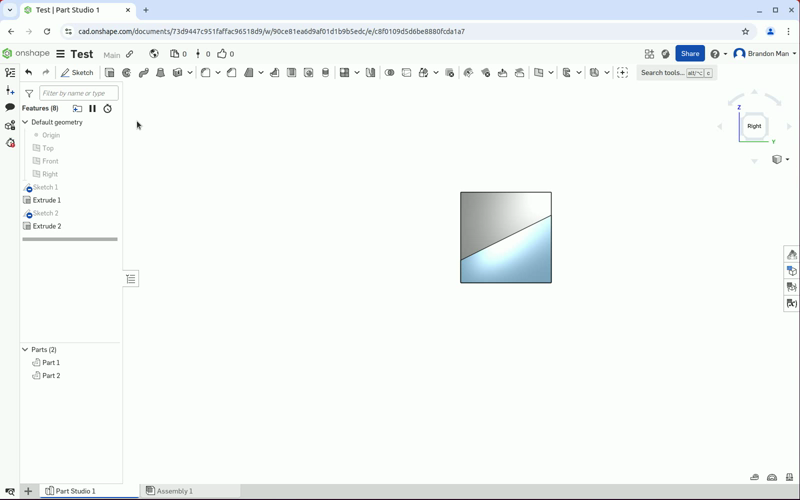
key(shift+h)
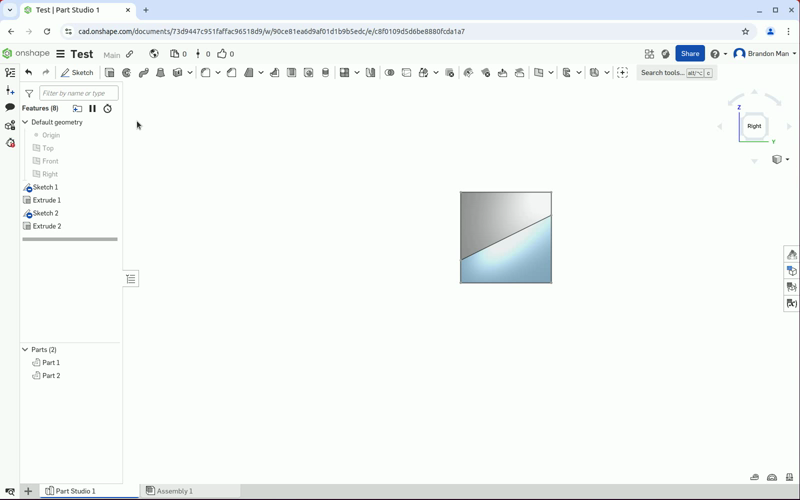
key(shift+7)
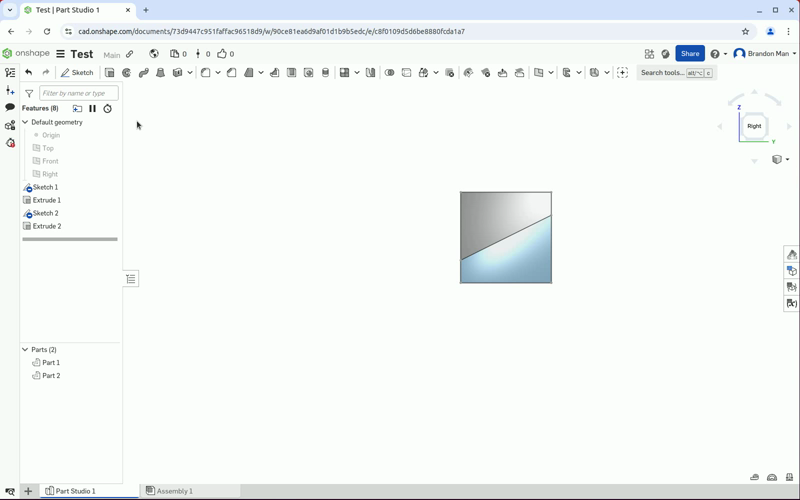
key(right, 2)
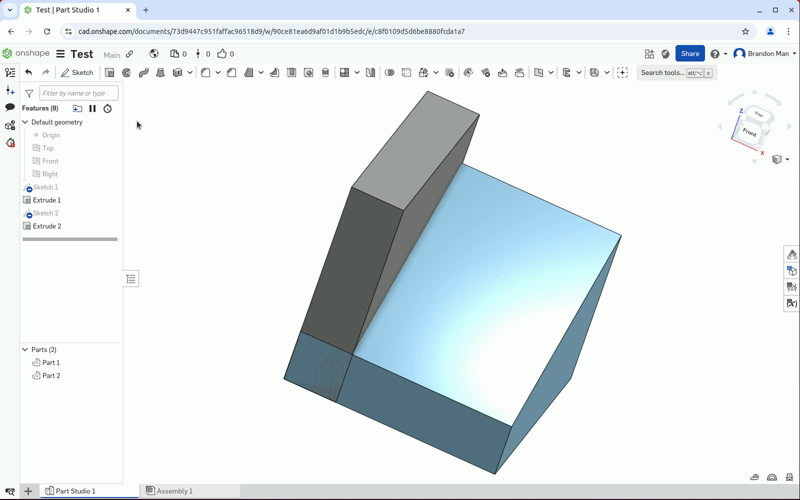
key(down, 2)
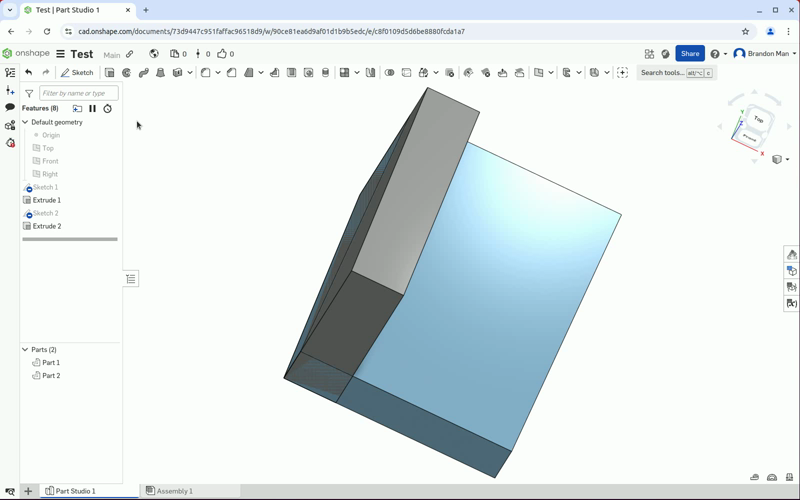
key(up, 2)
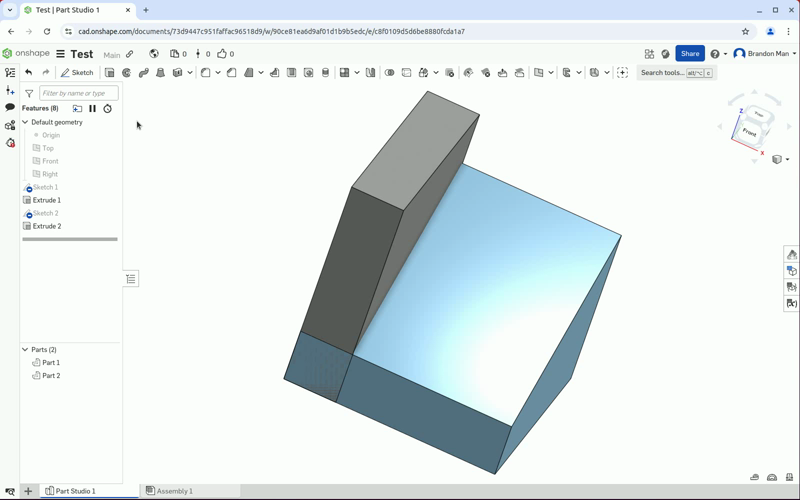
key(left, 2)
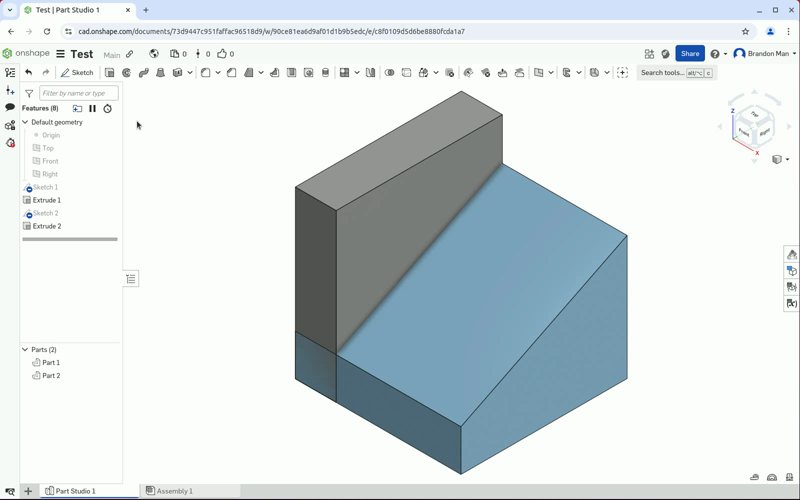
mouse_move(73, 189)
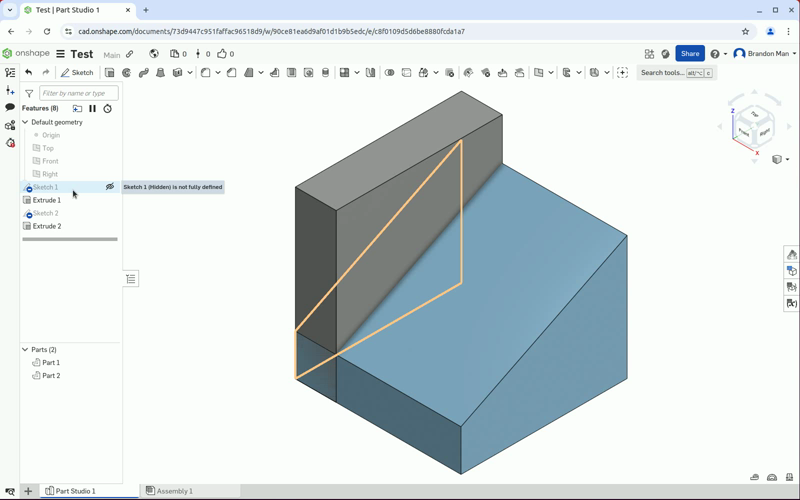
click(73, 189)